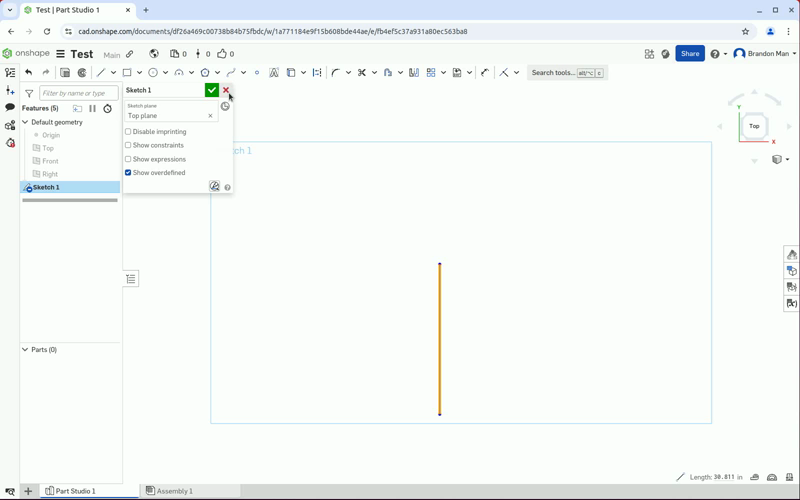
key(shift+h)
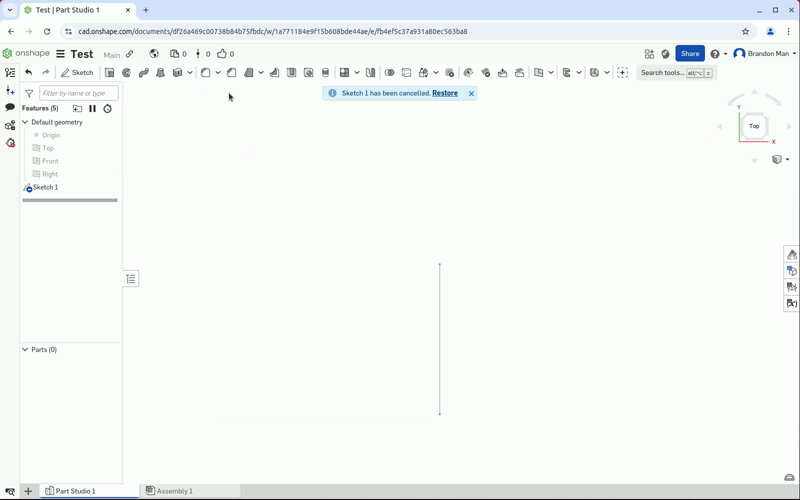
key(shift+s)
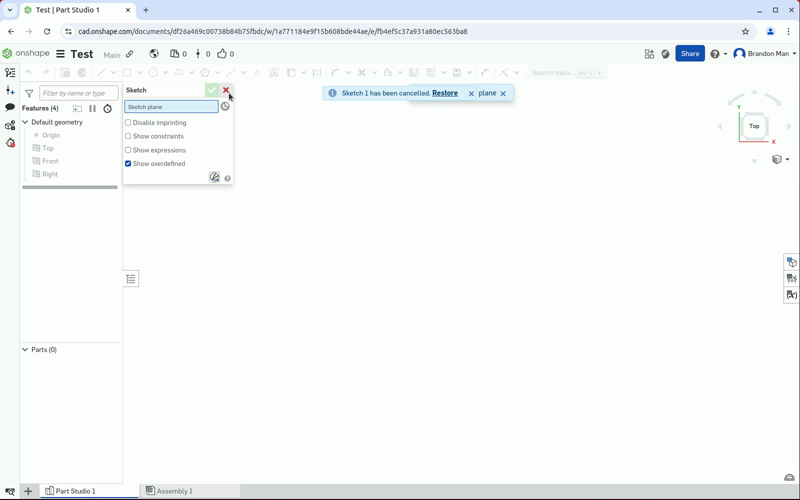
mouse_move(73, 150)
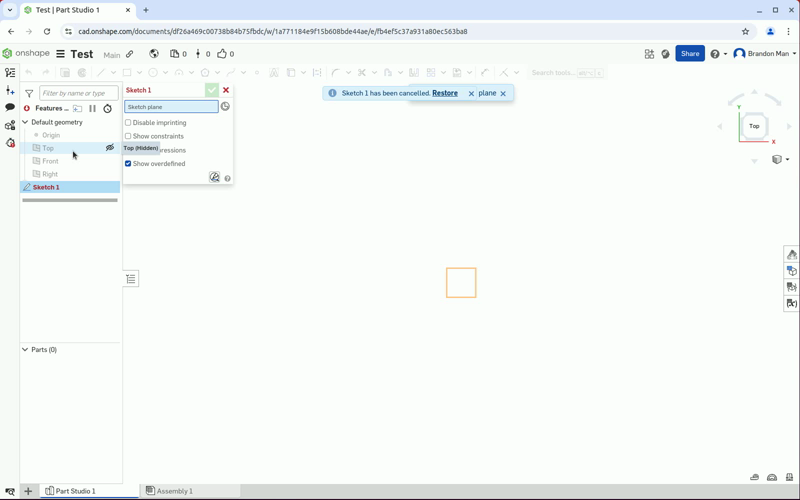
click(73, 150)
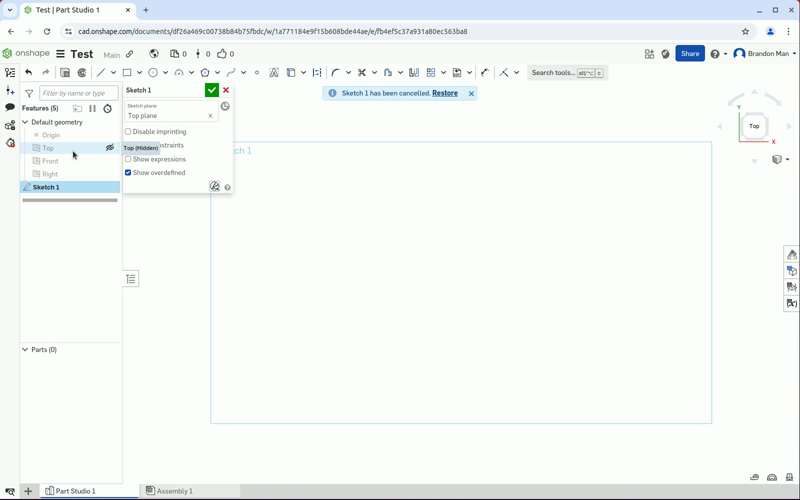
mouse_move(73, 352)
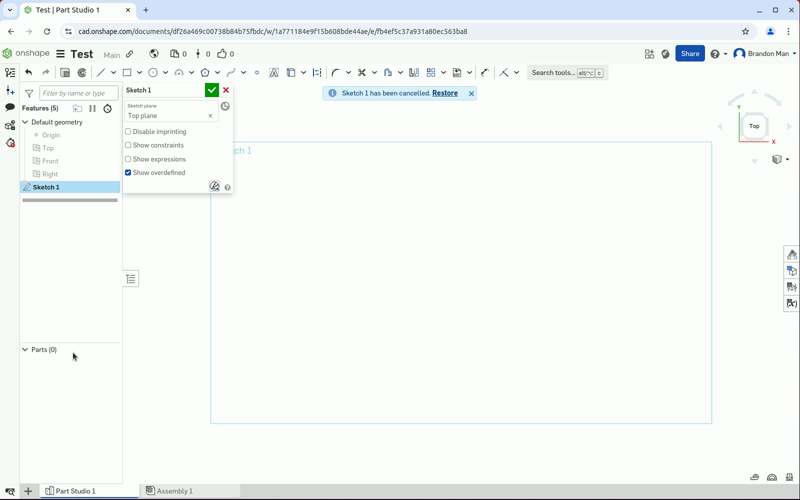
key(y)
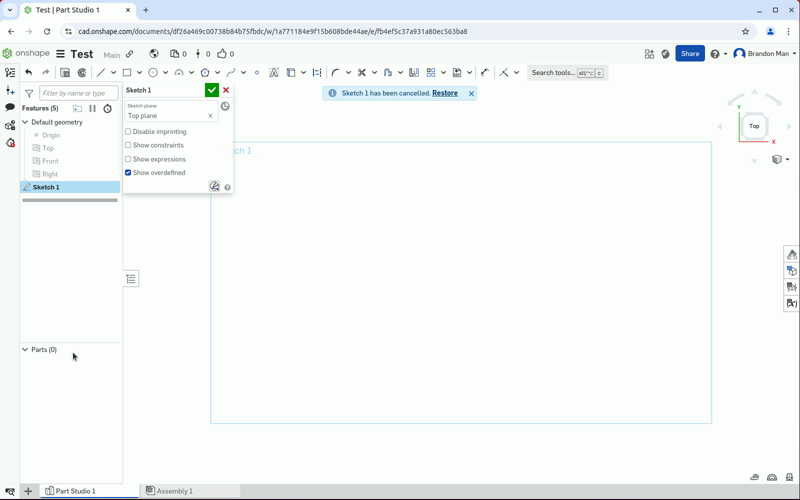
key(l)
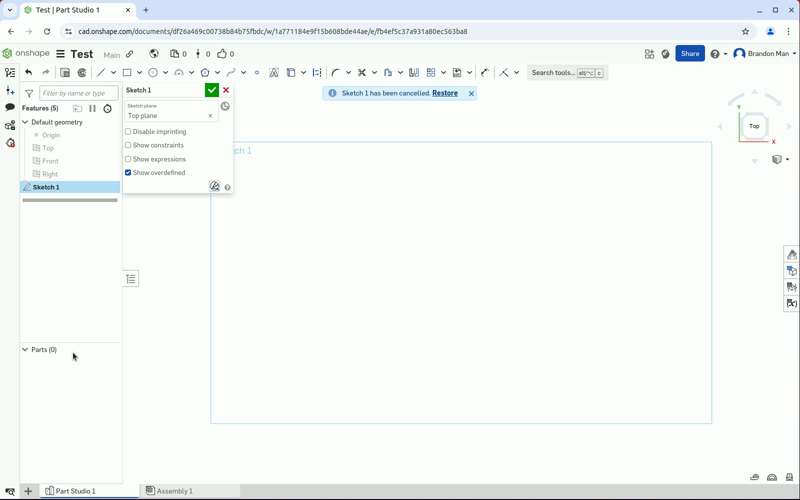
key_down(shift)
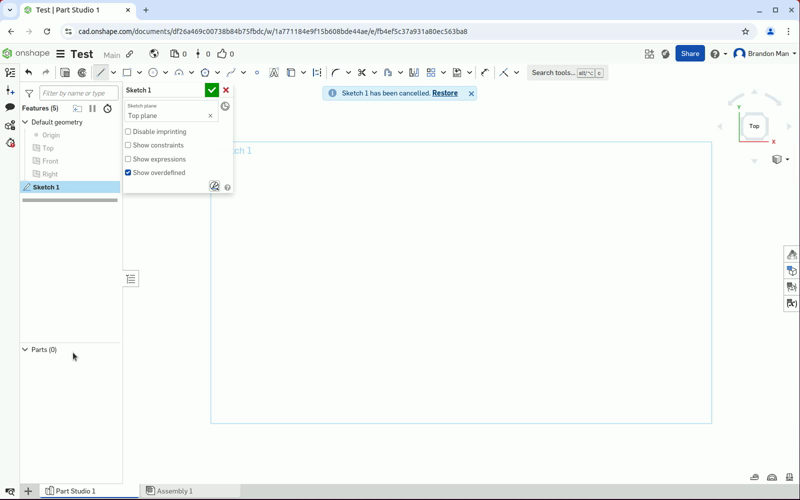
mouse_move(348, 255)
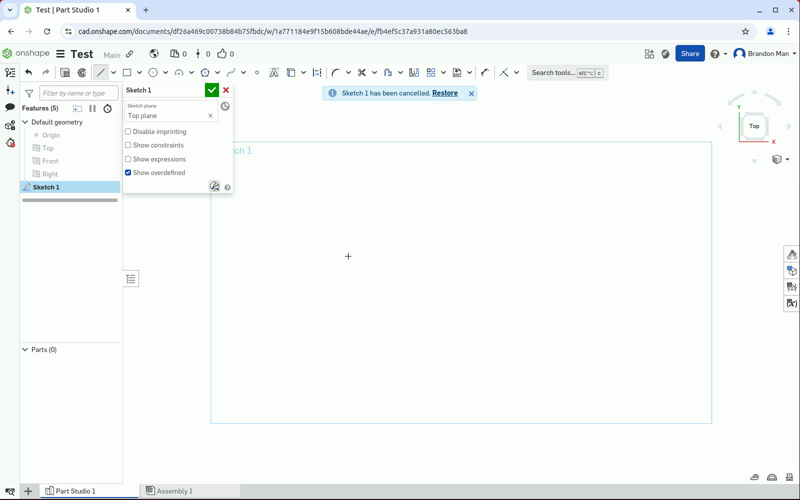
click(348, 255)
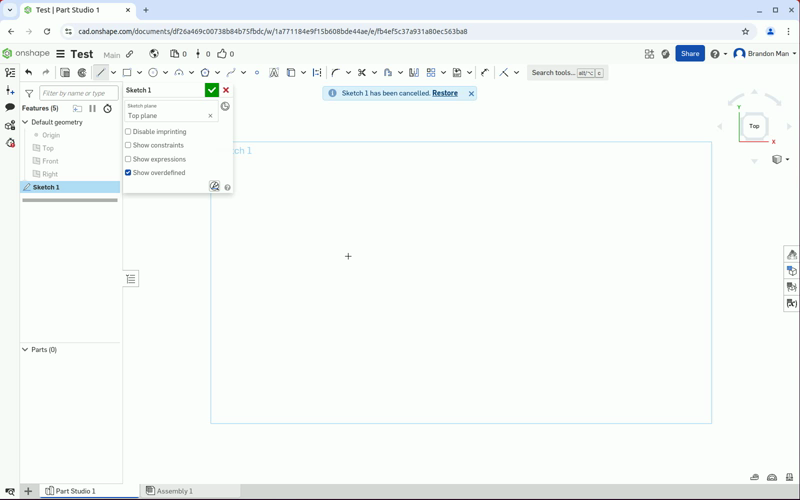
key_up(shift)
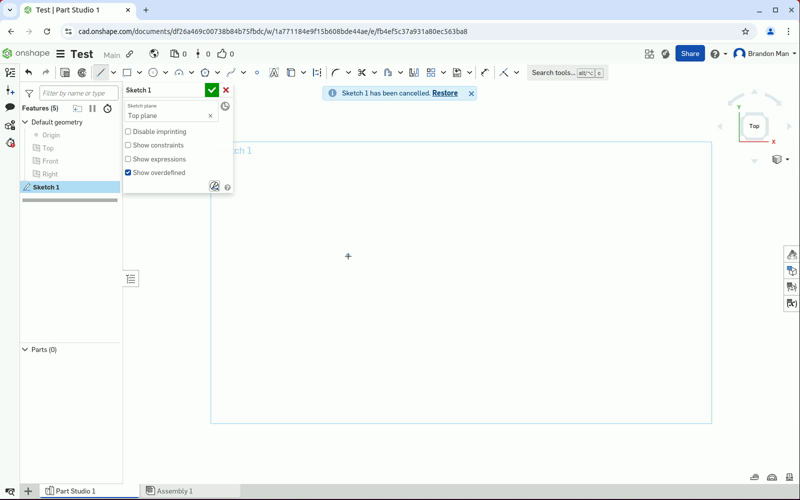
key_down(shift)
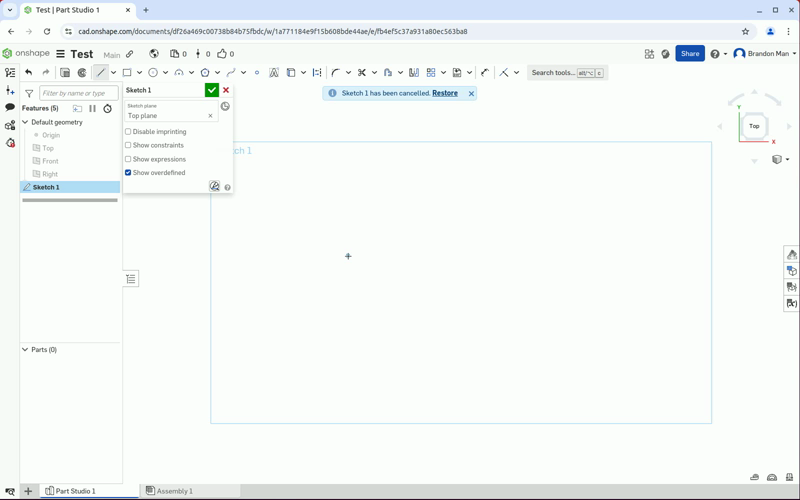
mouse_move(378, 255)
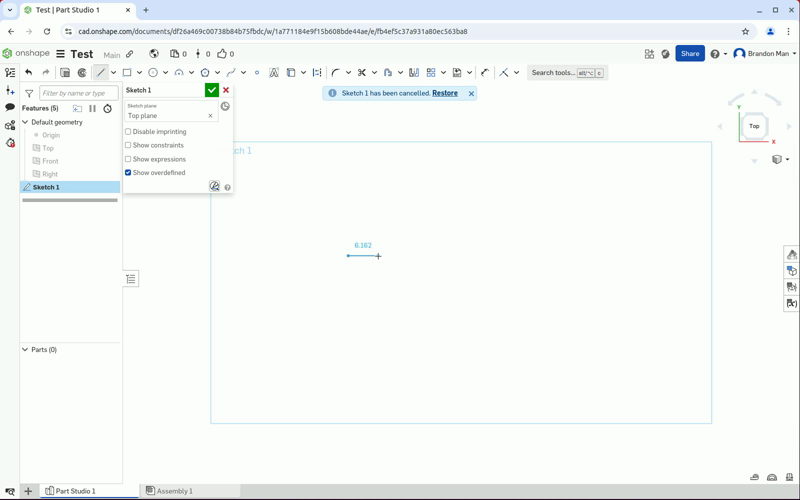
mouse_move(372, 255)
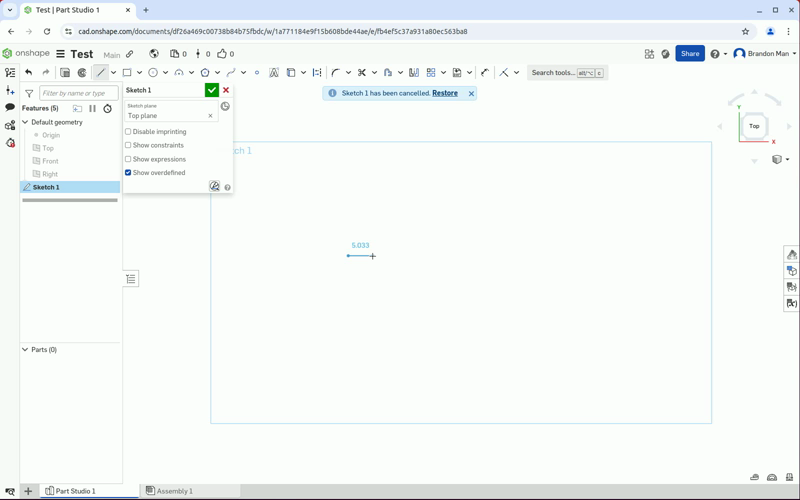
click(372, 255)
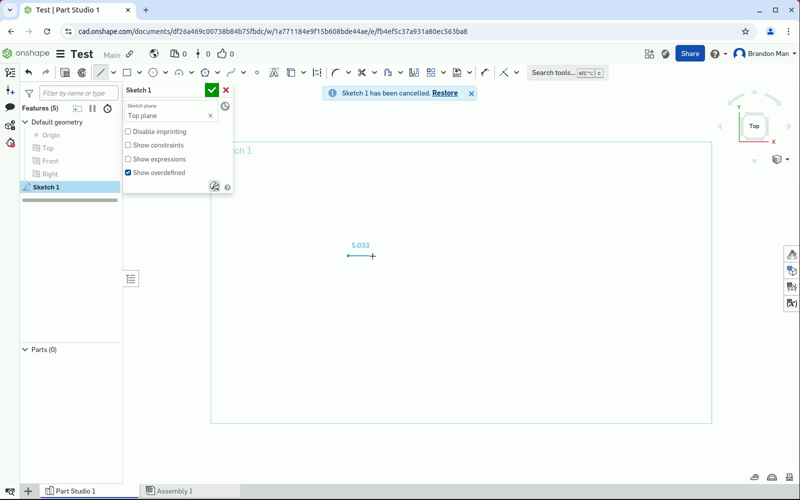
key_up(shift)
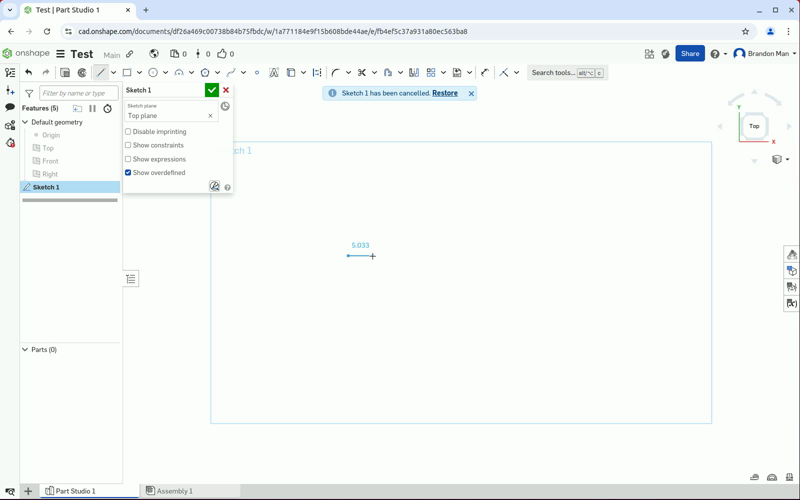
key_down(shift)
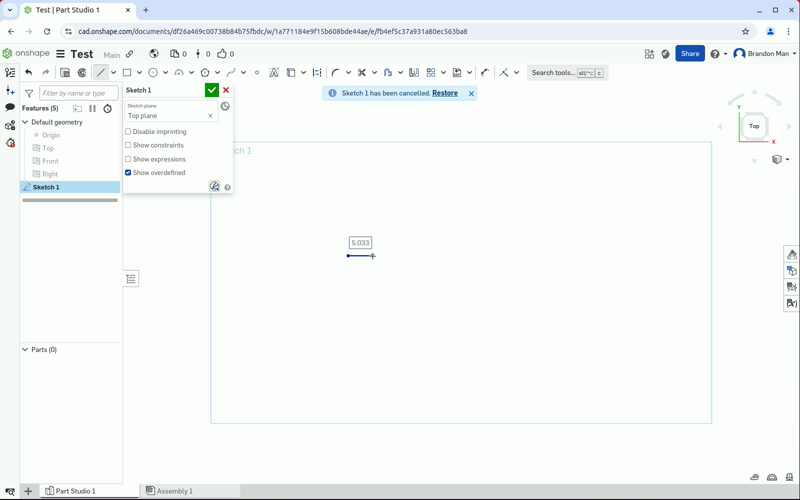
mouse_move(402, 255)
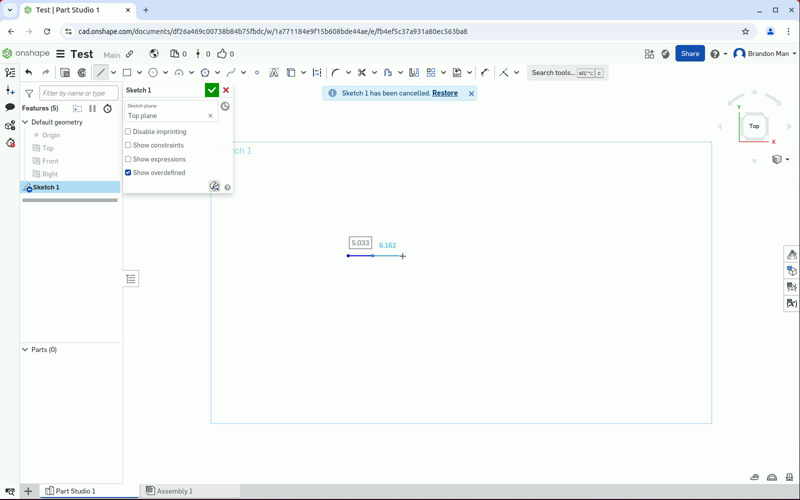
mouse_move(372, 231)
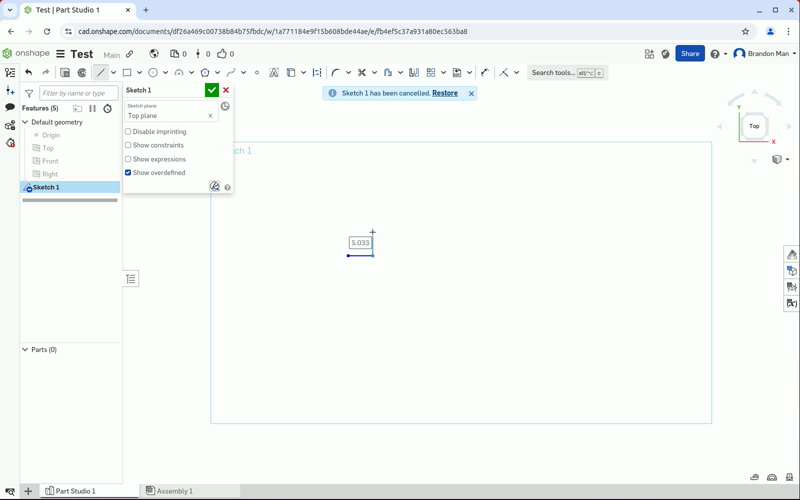
click(372, 231)
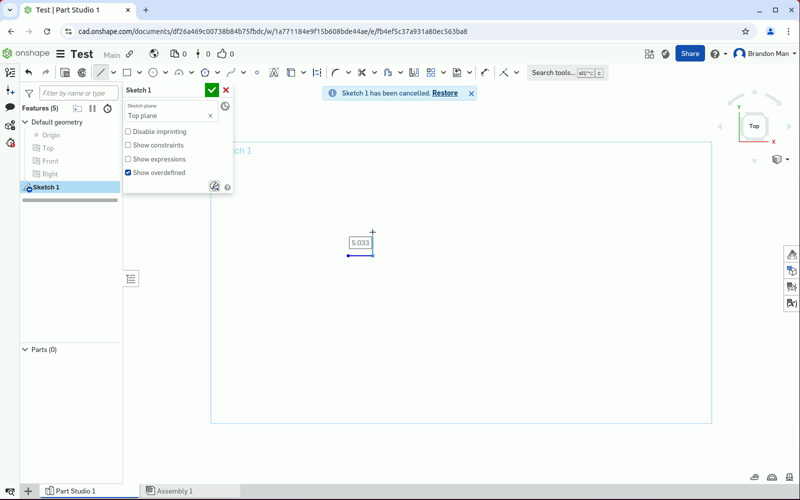
key_up(shift)
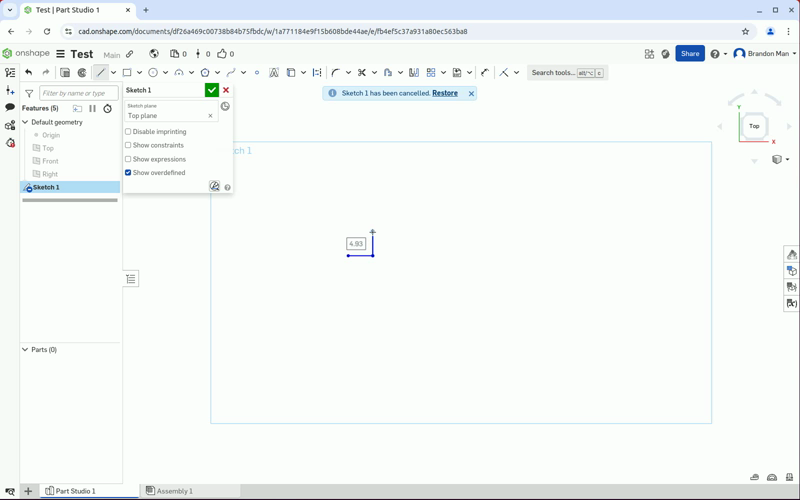
key_down(shift)
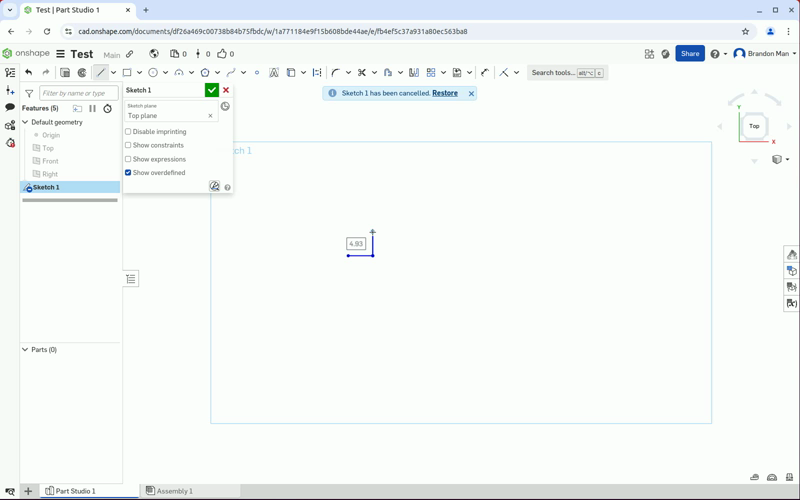
mouse_move(402, 231)
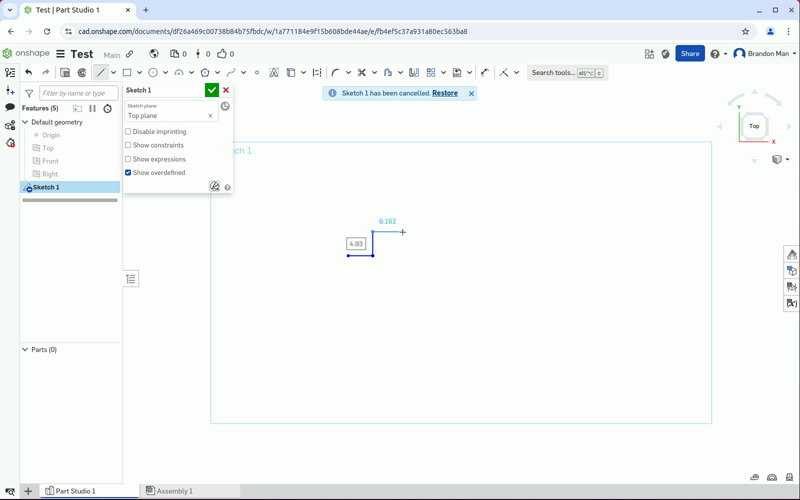
mouse_move(348, 231)
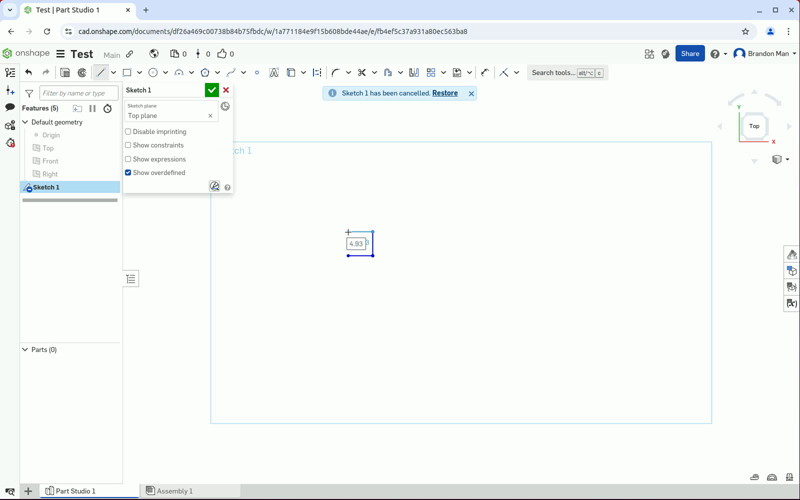
click(348, 231)
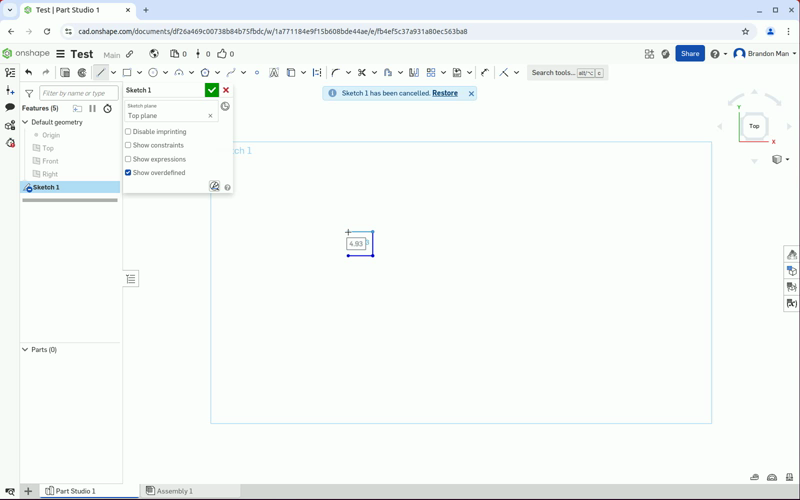
key_up(shift)
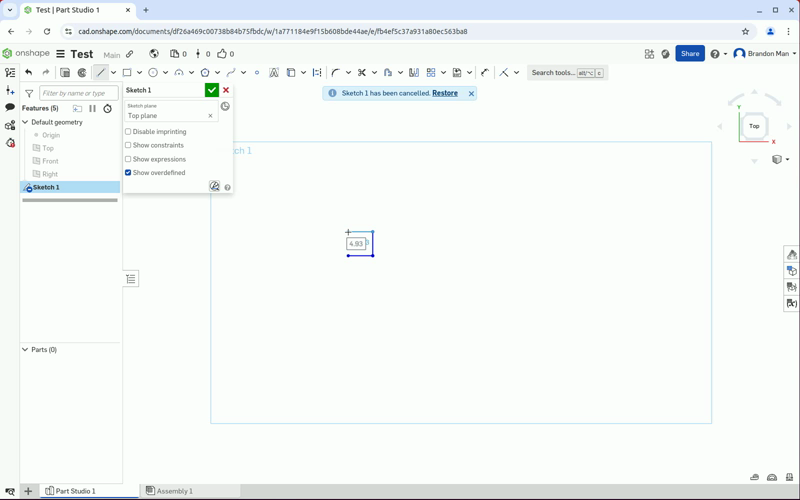
mouse_move(378, 231)
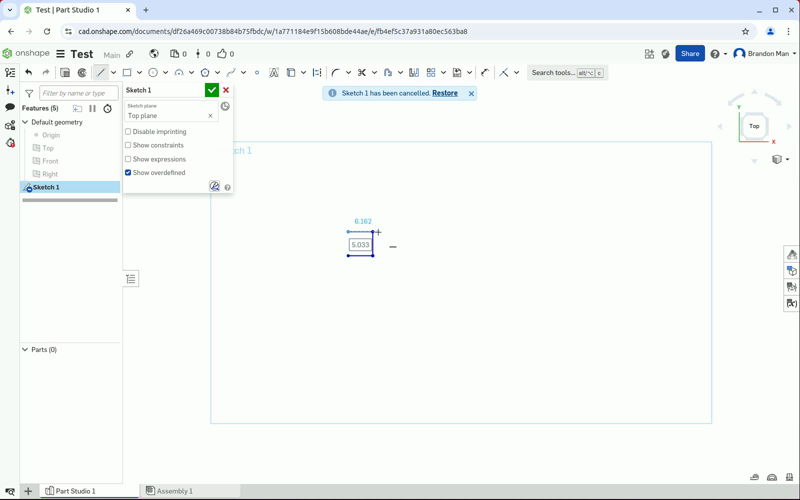
key_down(shift)
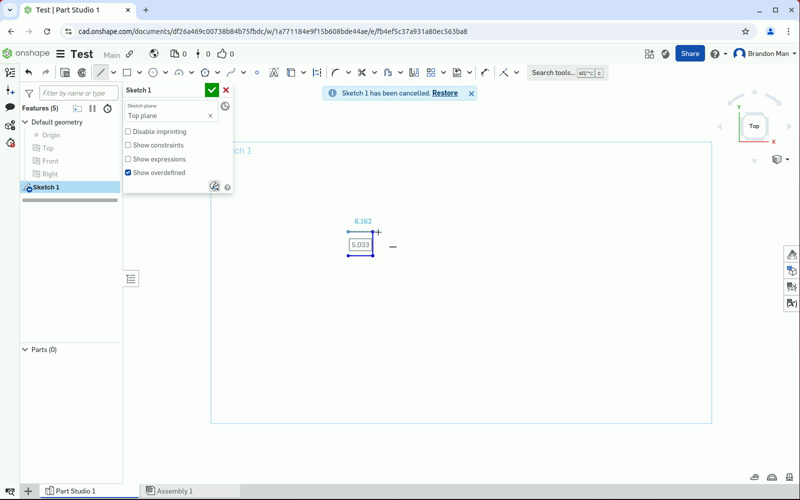
mouse_move(348, 255)
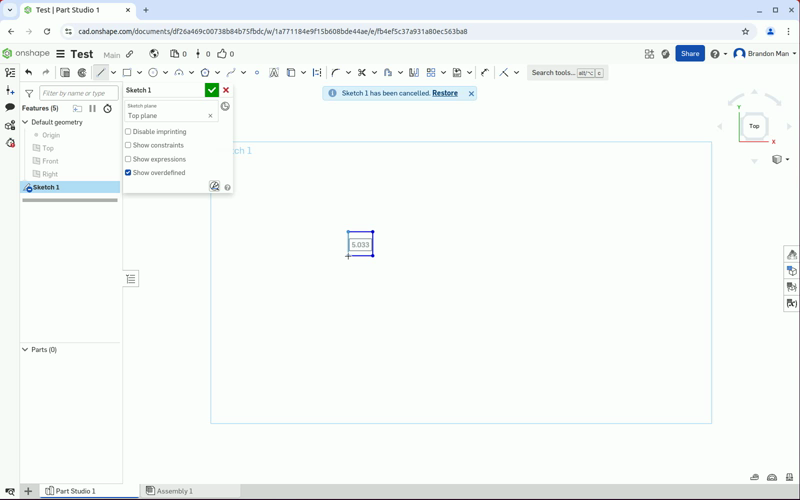
key_up(shift)
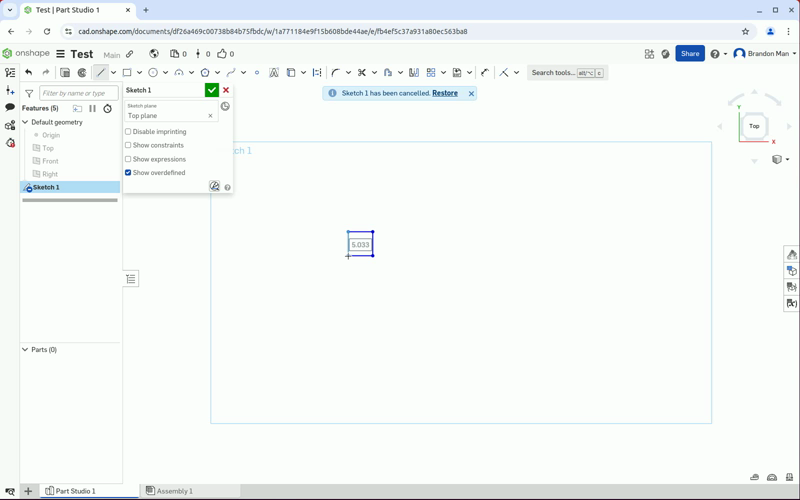
click(348, 255)
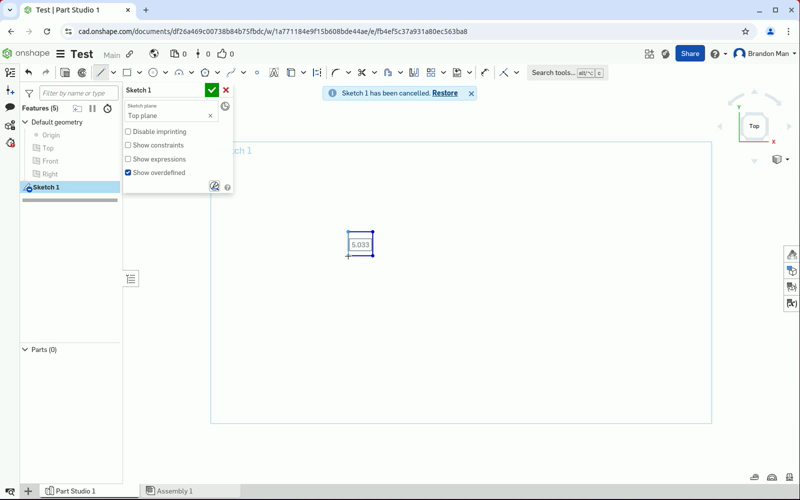
key(esc)
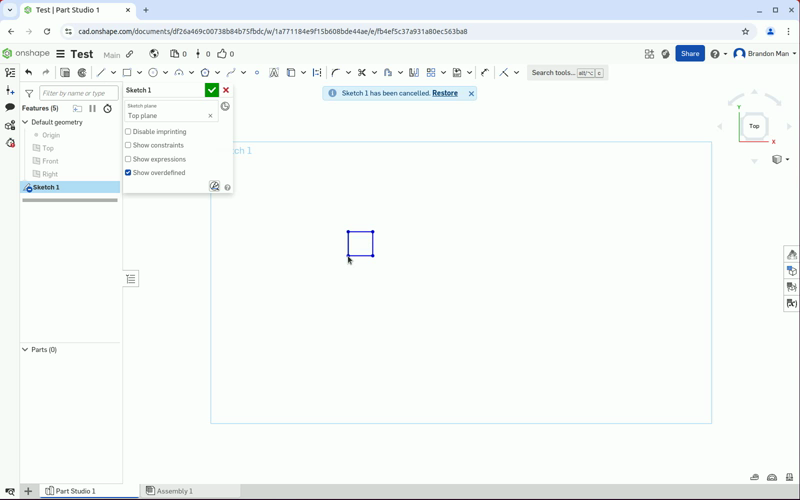
mouse_move(359, 251)
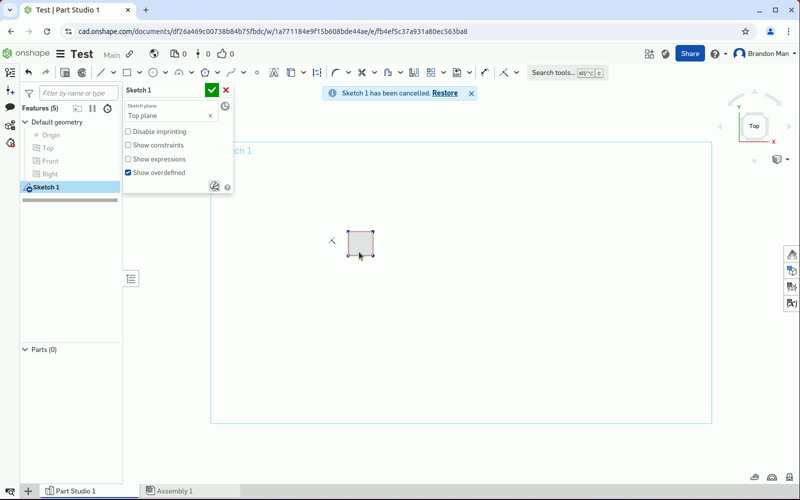
scroll(6)
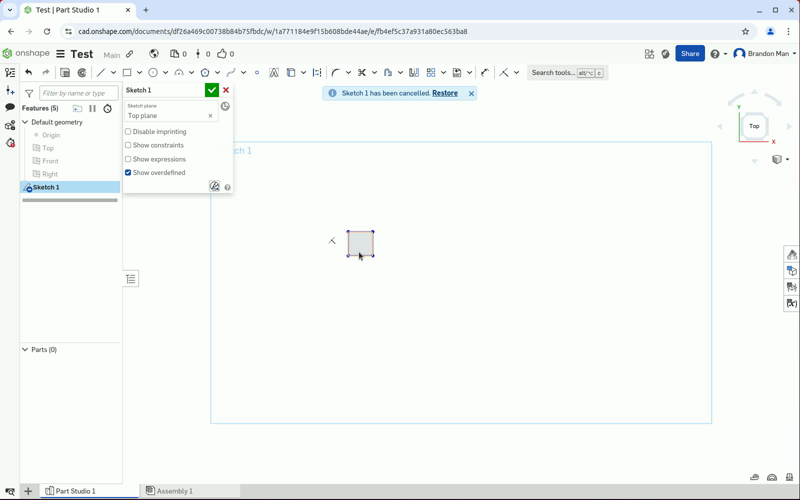
scroll(6)
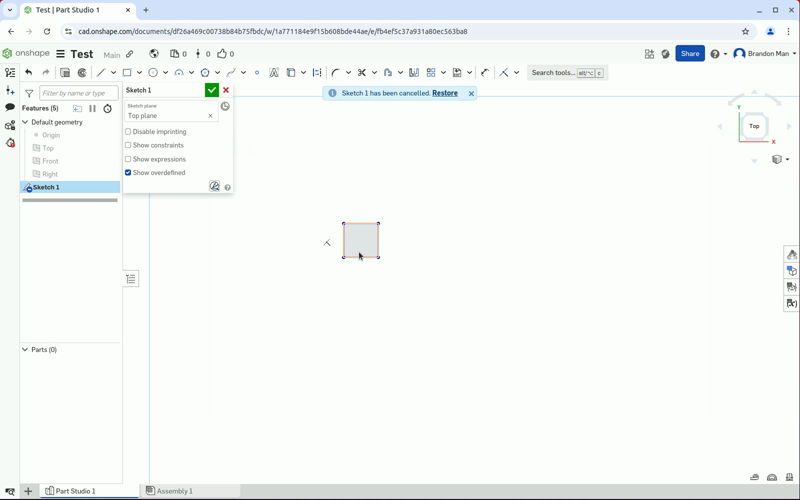
scroll(6)
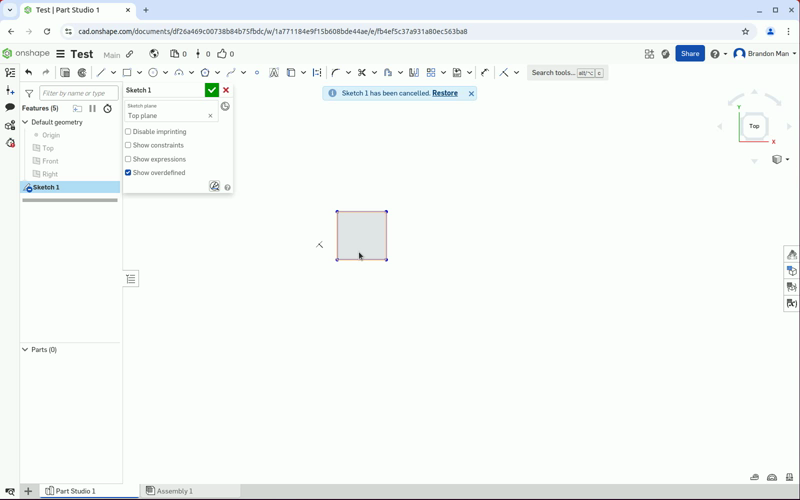
scroll(6)
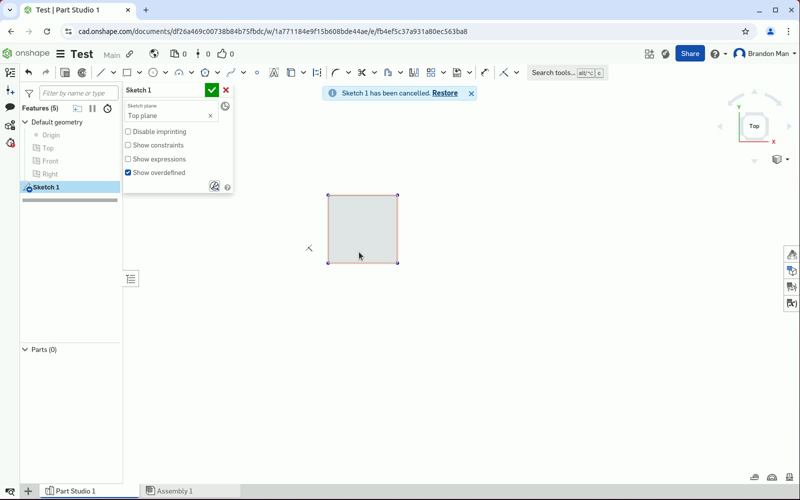
scroll(6)
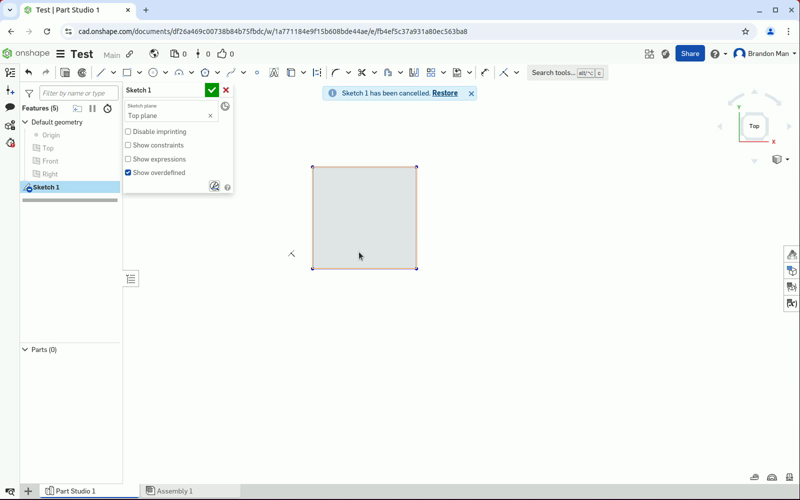
scroll(6)
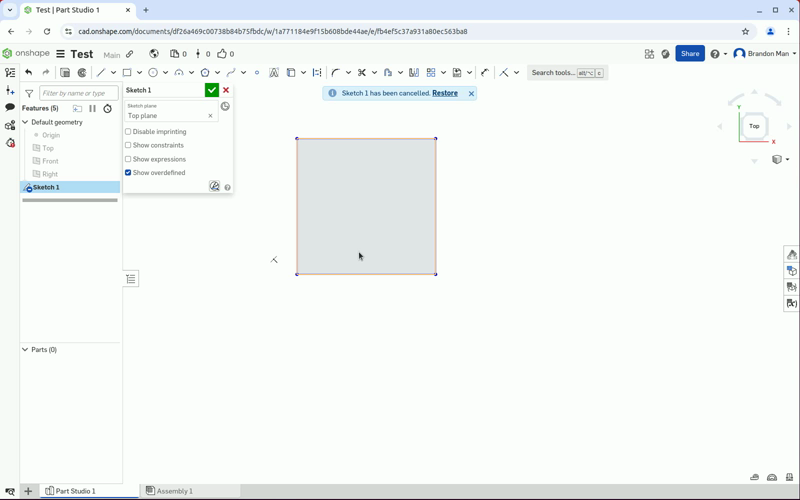
scroll(6)
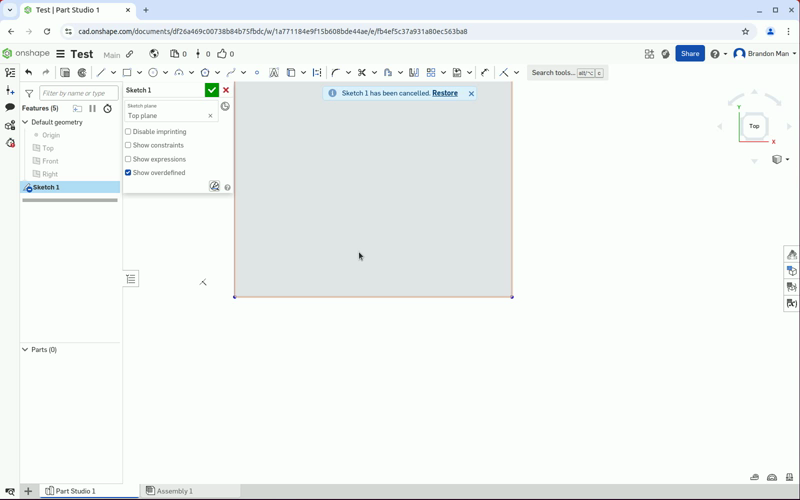
click(359, 251)
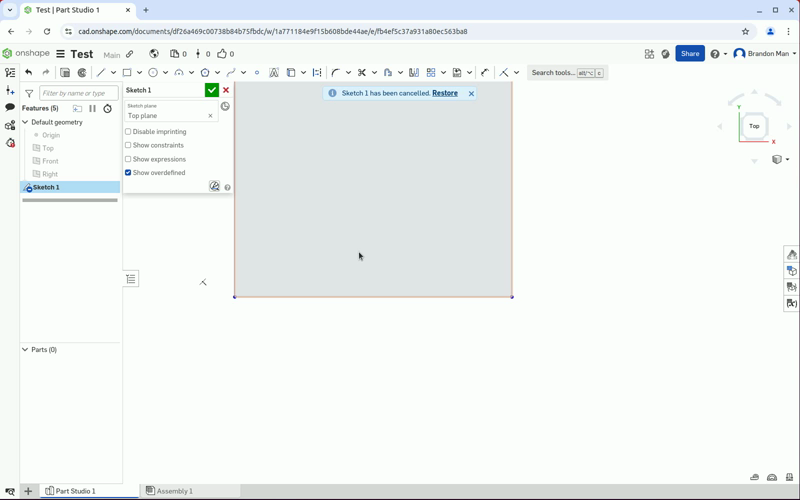
scroll(-6)
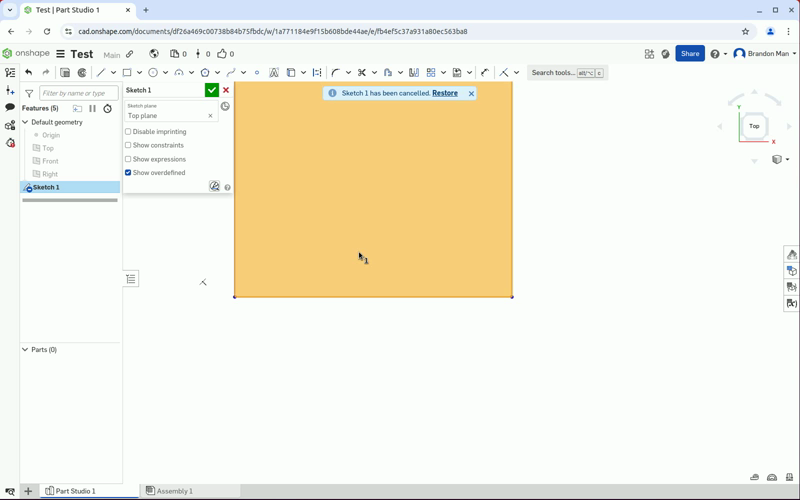
scroll(-6)
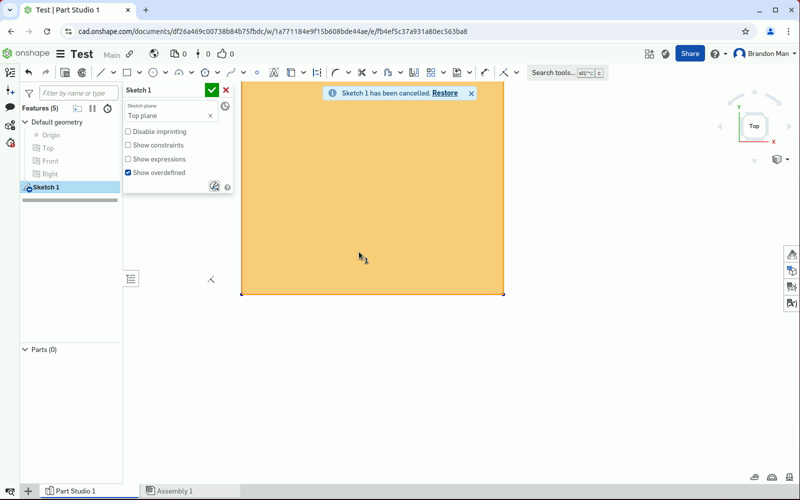
scroll(-6)
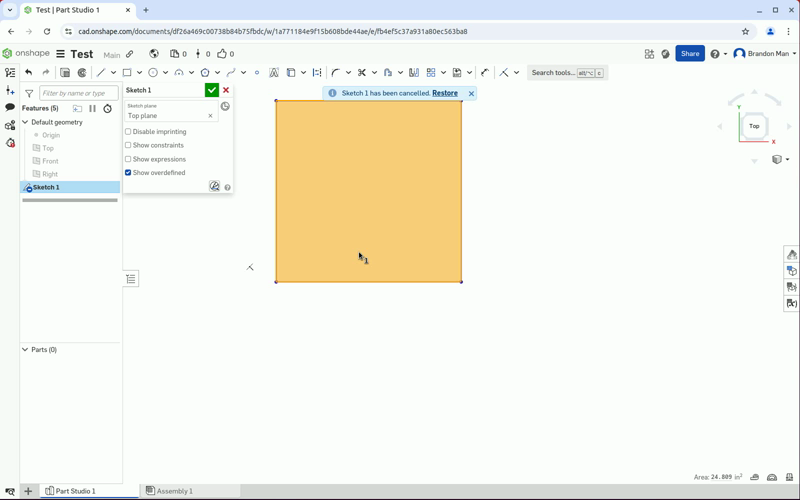
scroll(-6)
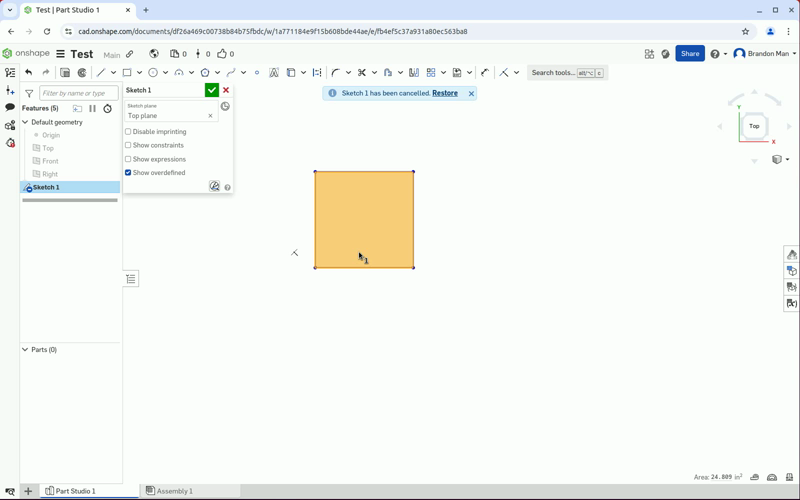
scroll(-6)
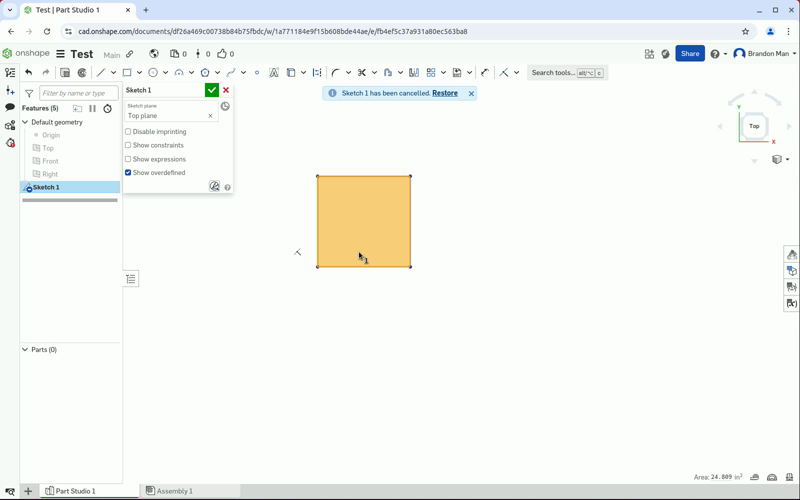
scroll(-6)
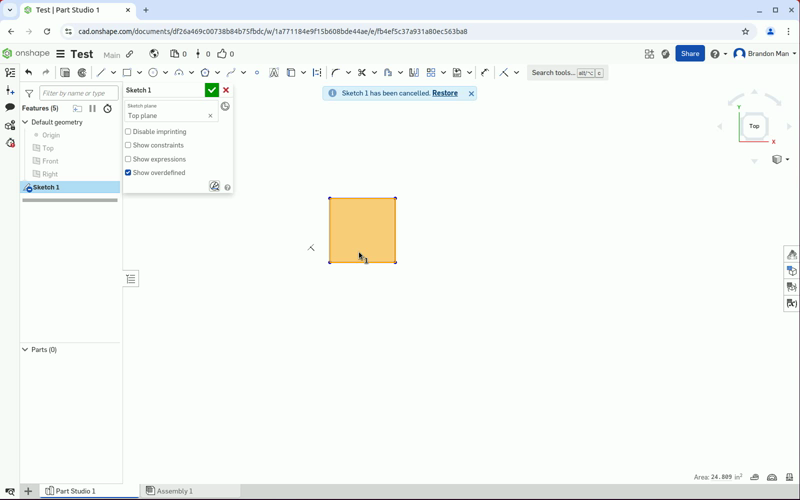
scroll(-6)
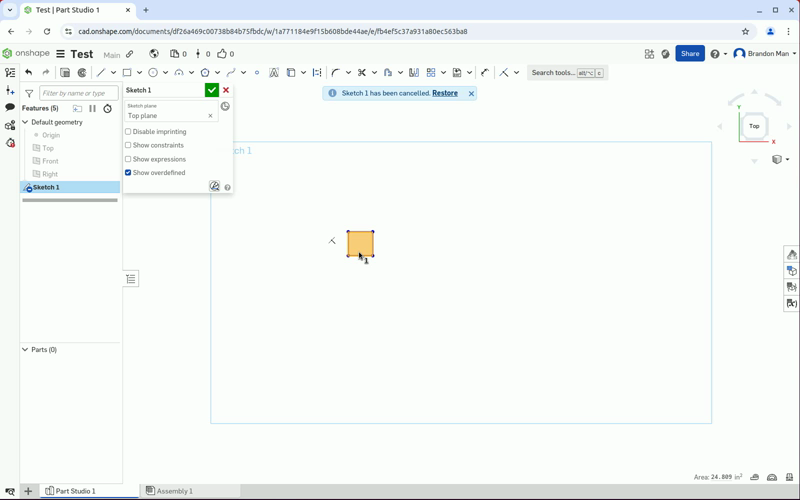
mouse_move(73, 352)
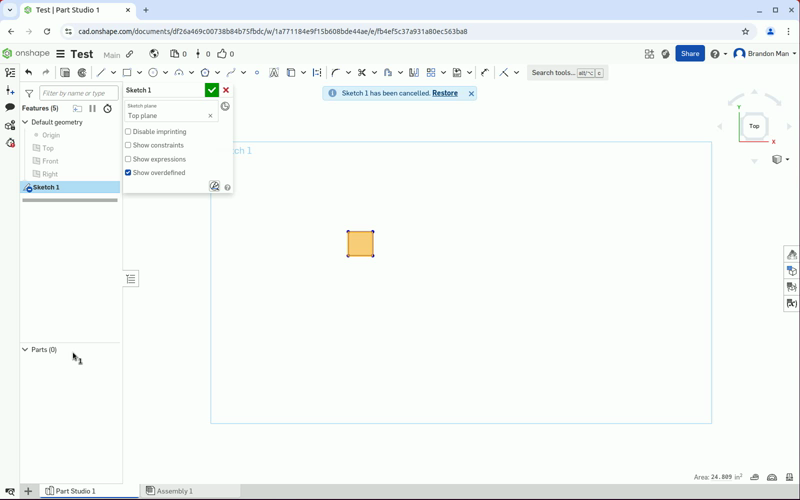
key(shift+y)
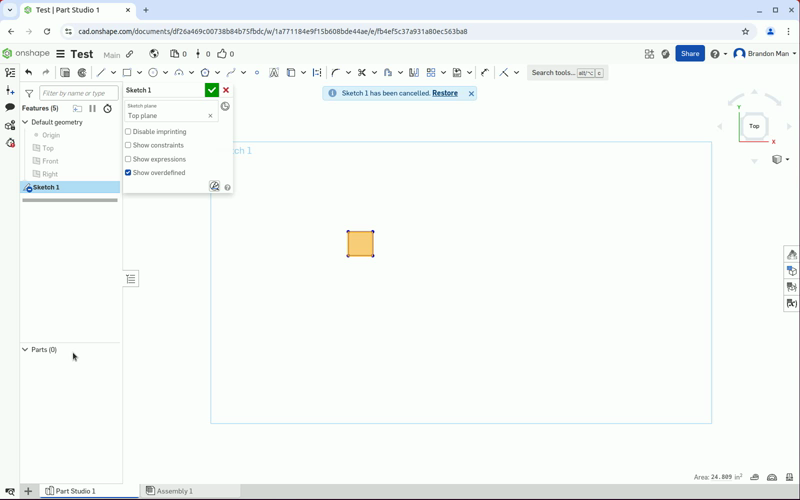
key(shift+e)
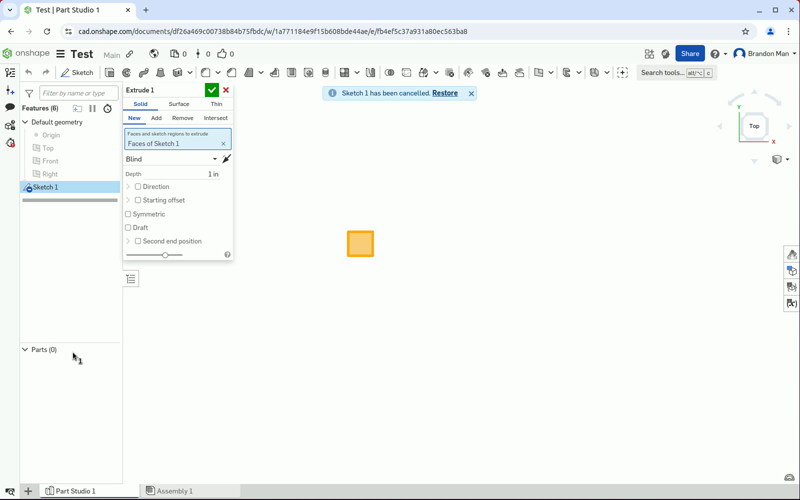
mouse_move(143, 106)
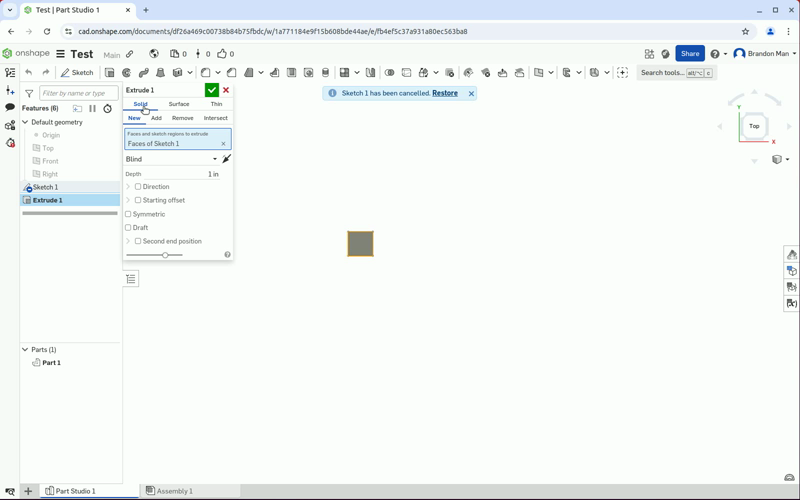
click(143, 106)
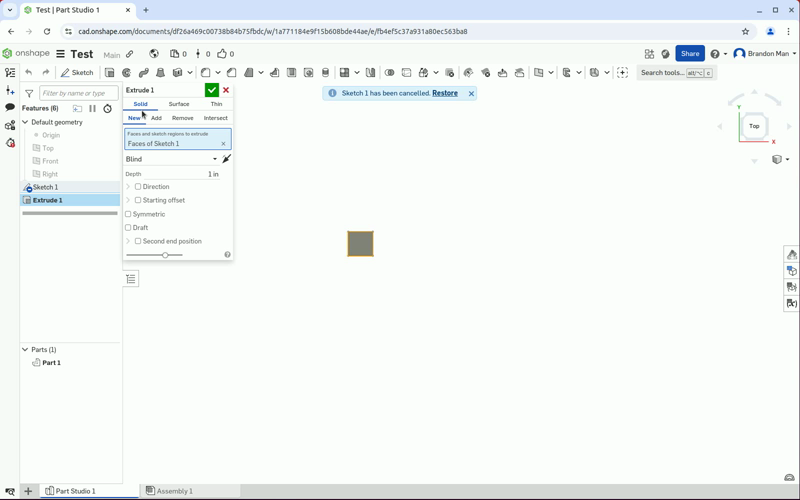
mouse_move(137, 120)
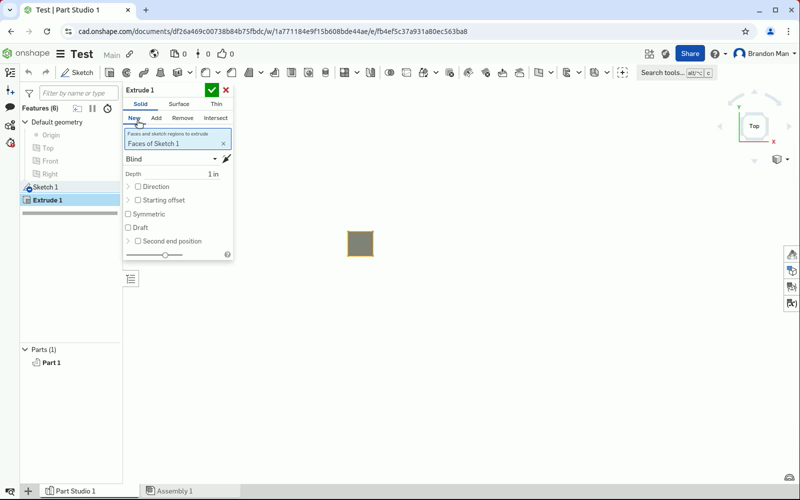
click(137, 120)
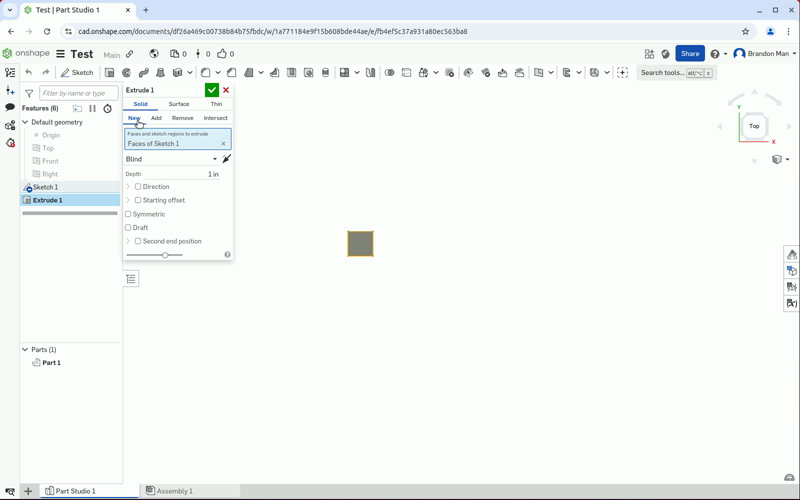
key(tab, 4)
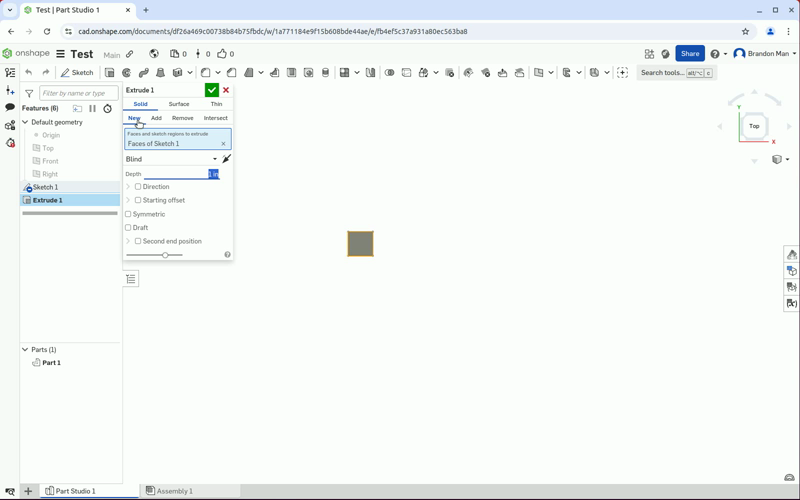
text(4.814)
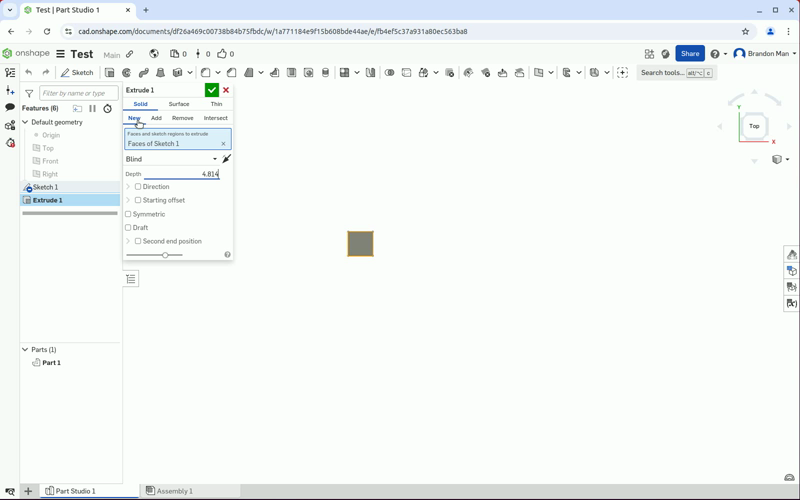
key(enter)
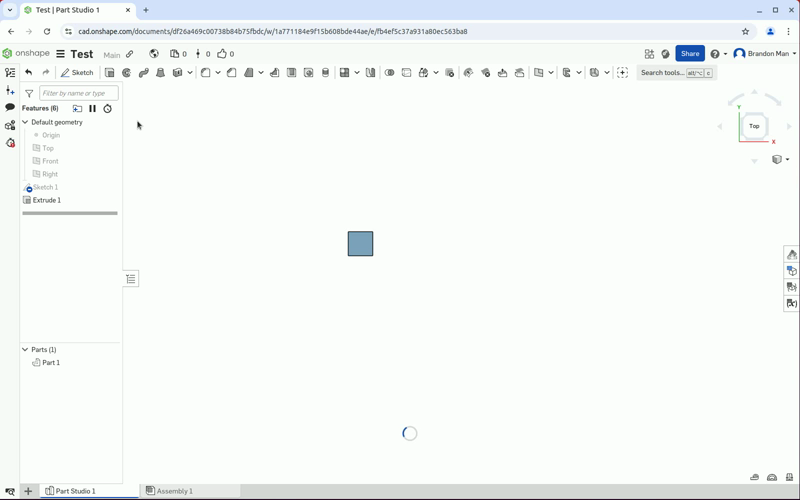
key(shift+h)
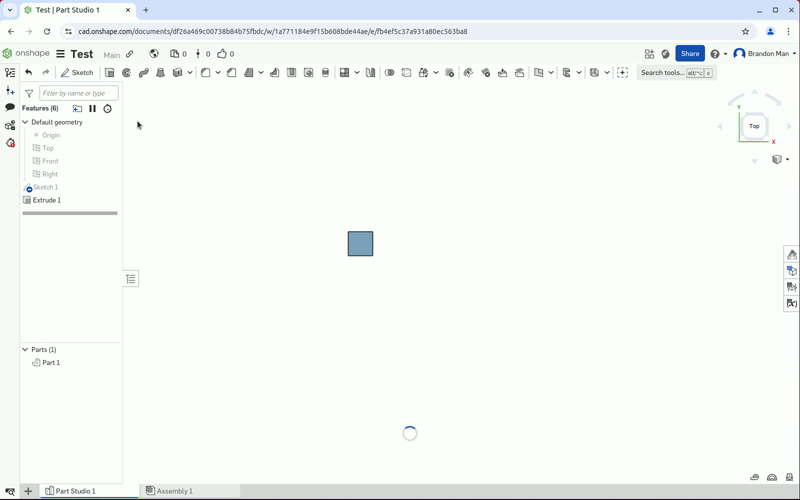
key(shift+h)
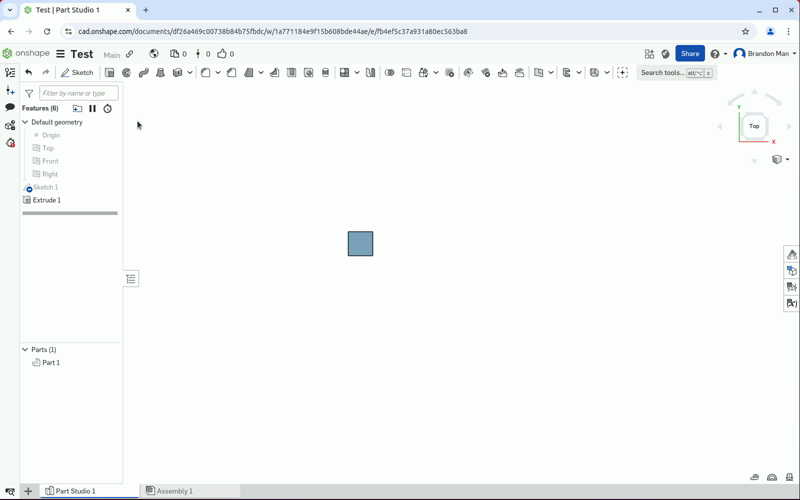
mouse_move(73, 189)
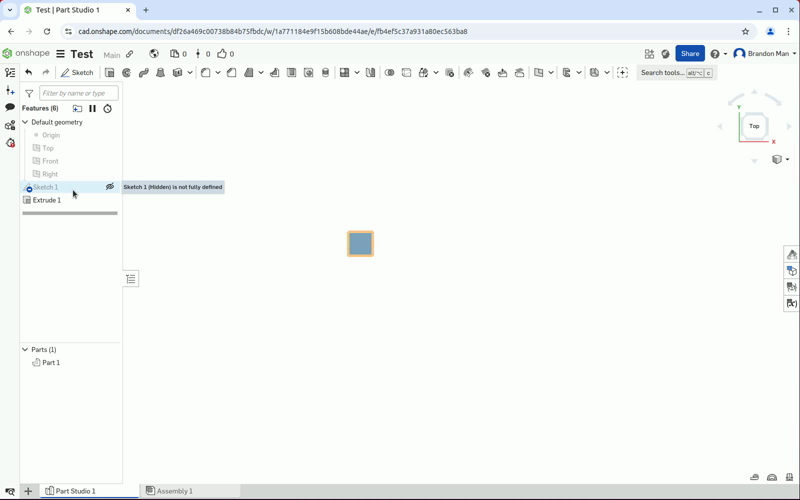
click(73, 189)
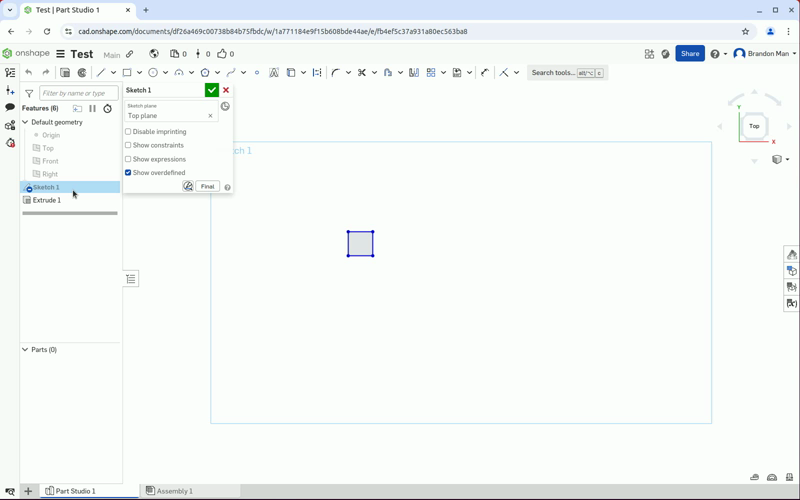
mouse_move(229, 92)
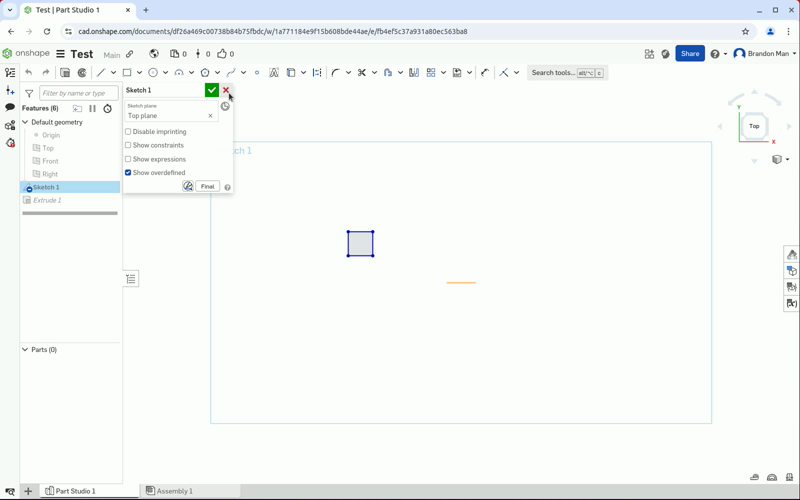
click(229, 92)
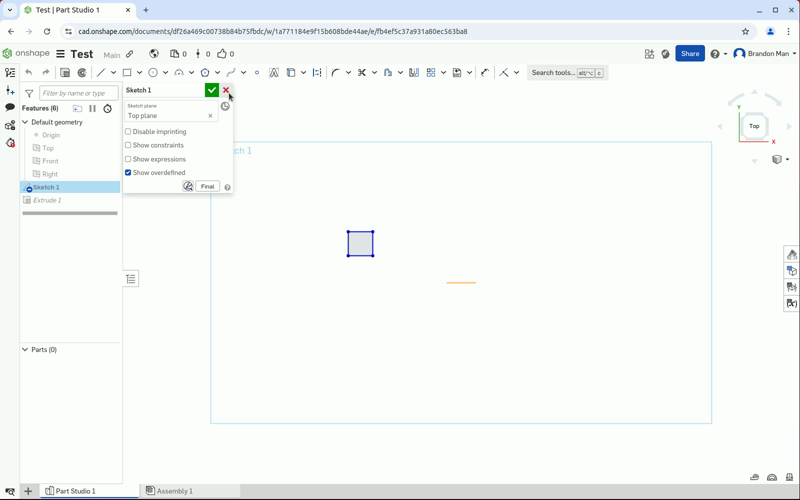
key(shift+s)
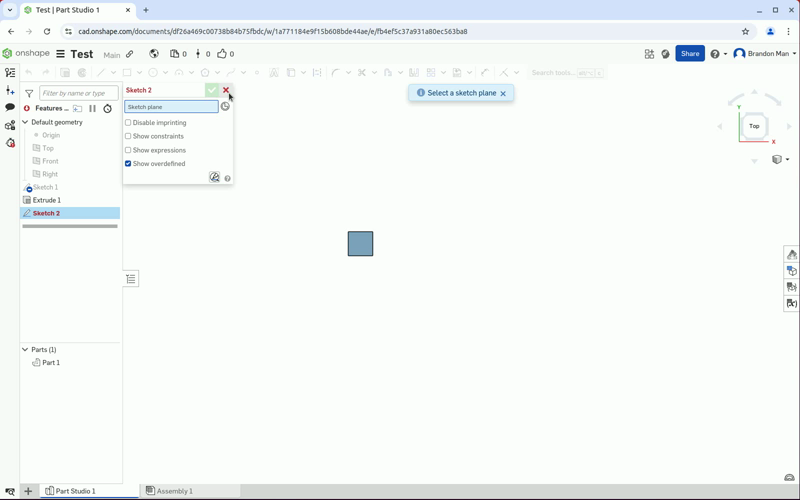
mouse_move(73, 150)
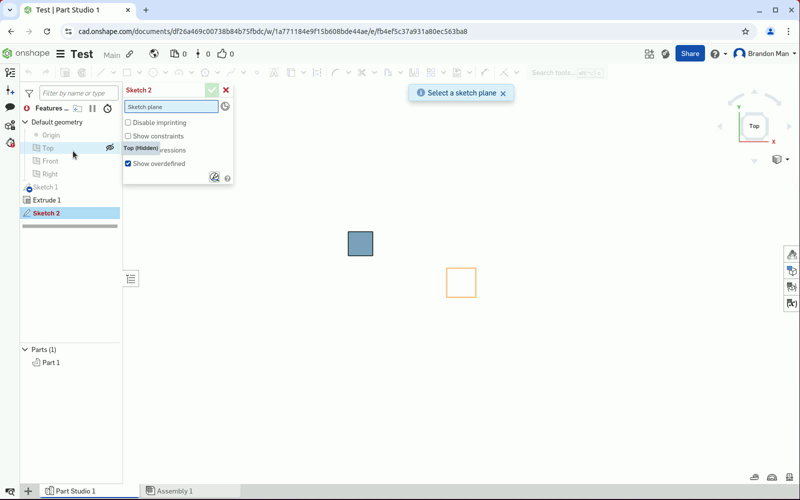
click(73, 150)
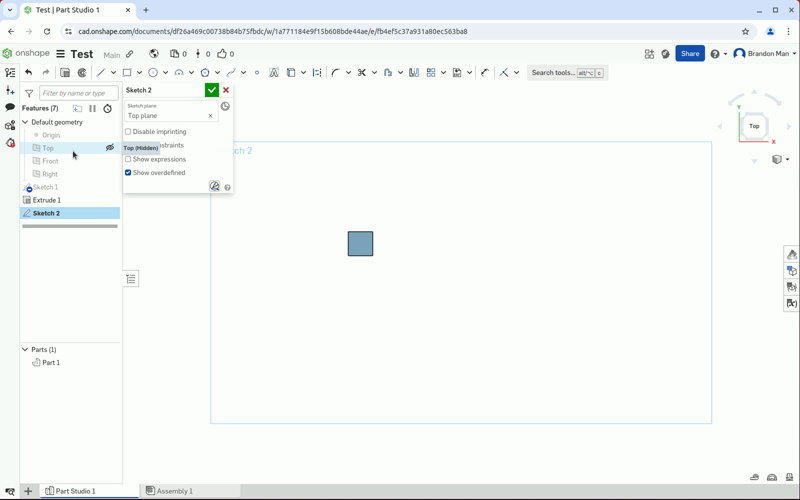
mouse_move(73, 352)
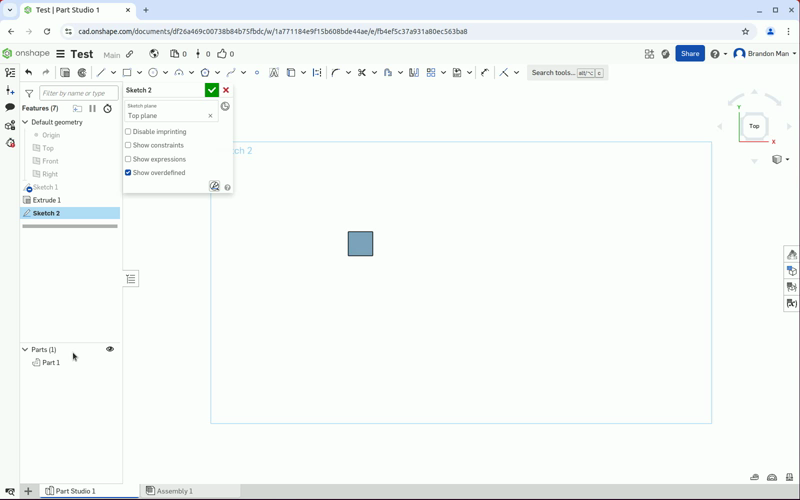
key(y)
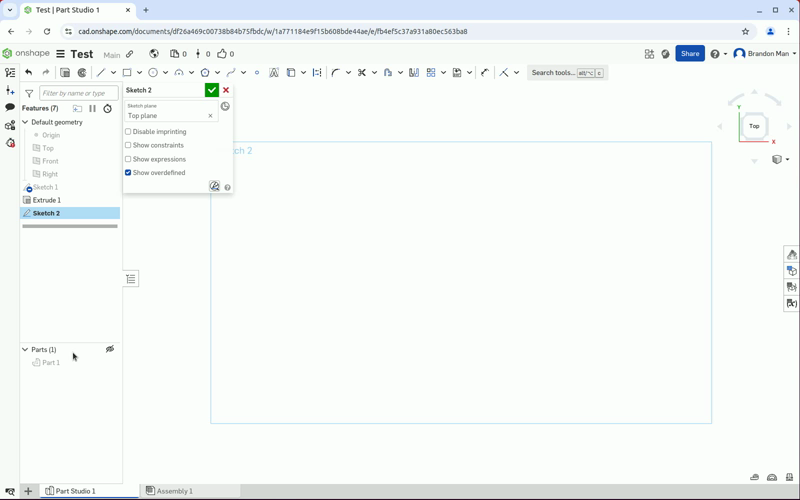
key(l)
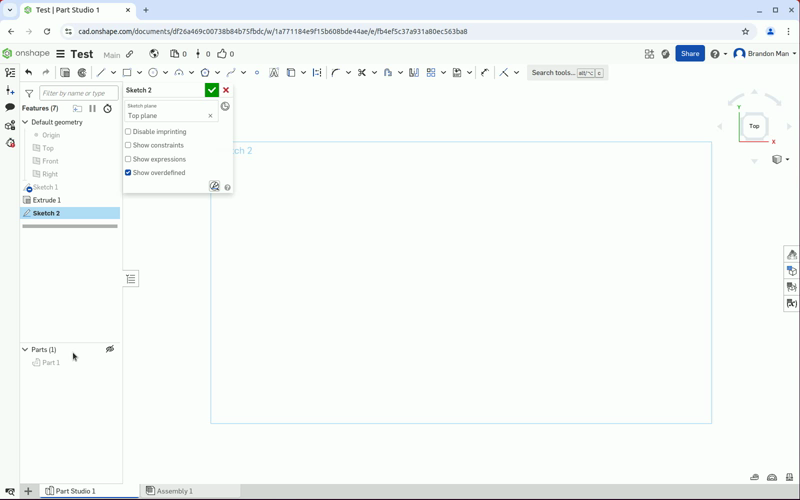
key_down(shift)
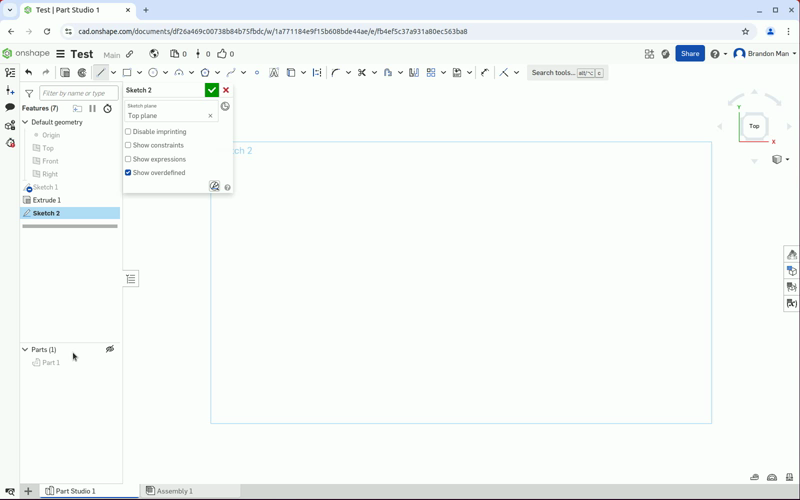
mouse_move(348, 255)
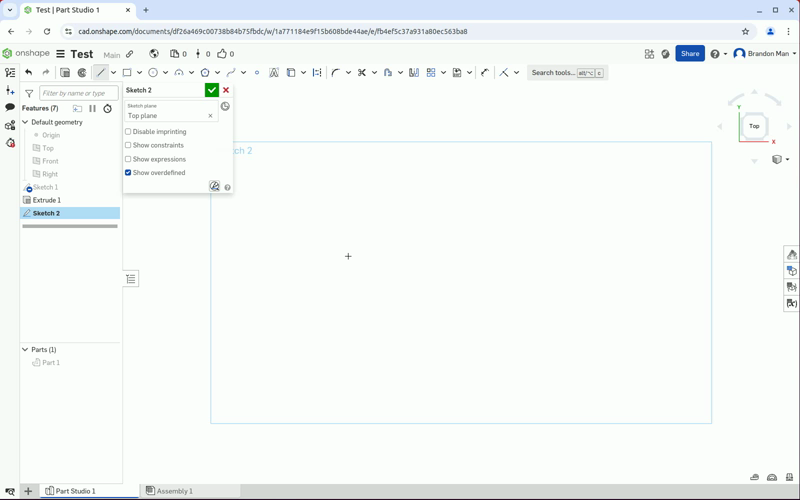
click(348, 255)
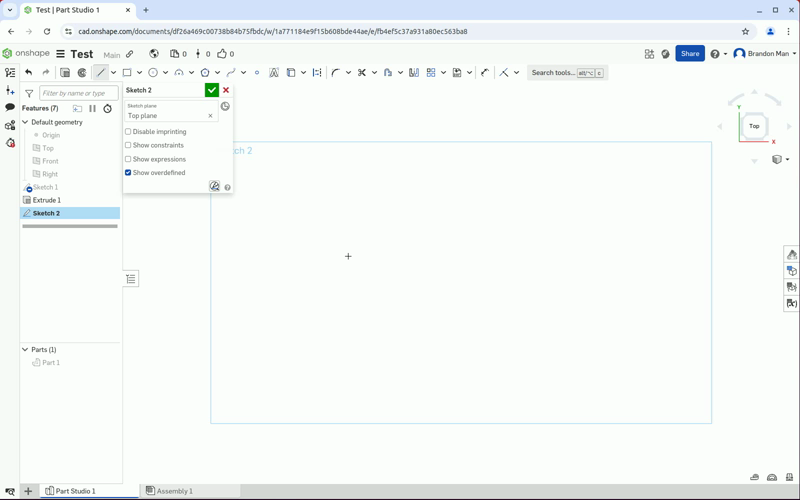
key_up(shift)
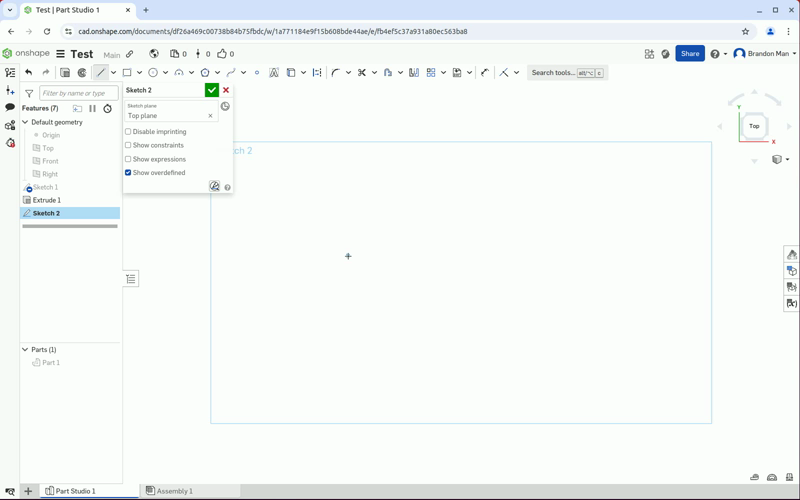
key_down(shift)
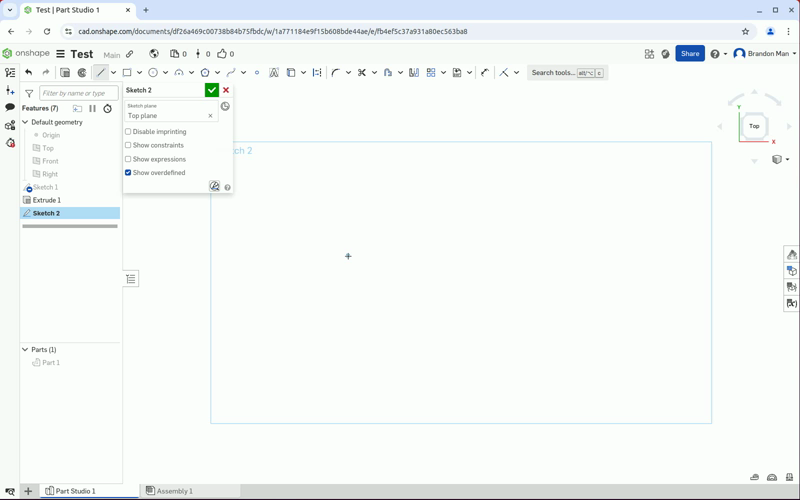
mouse_move(378, 255)
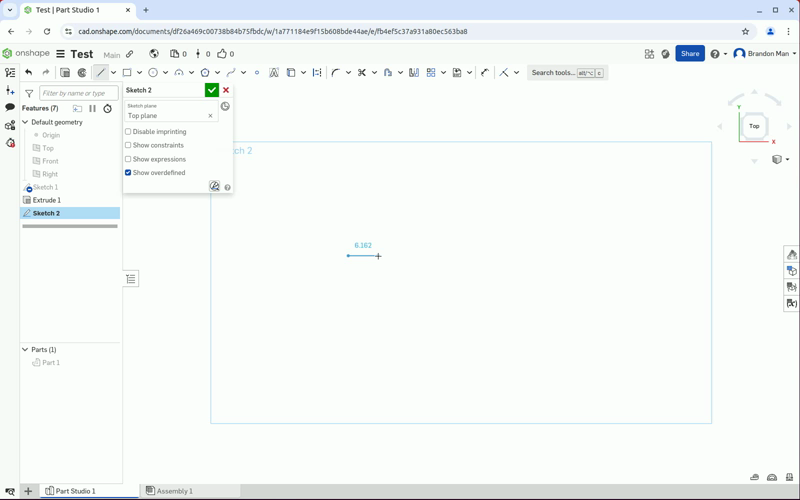
mouse_move(372, 255)
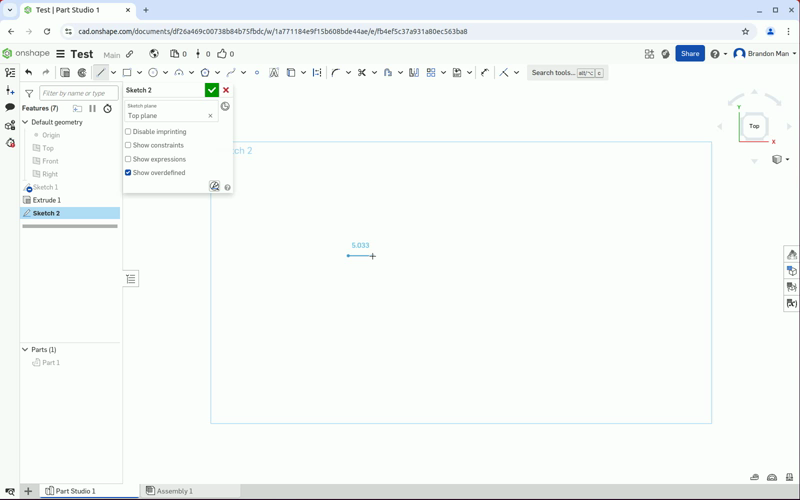
click(372, 255)
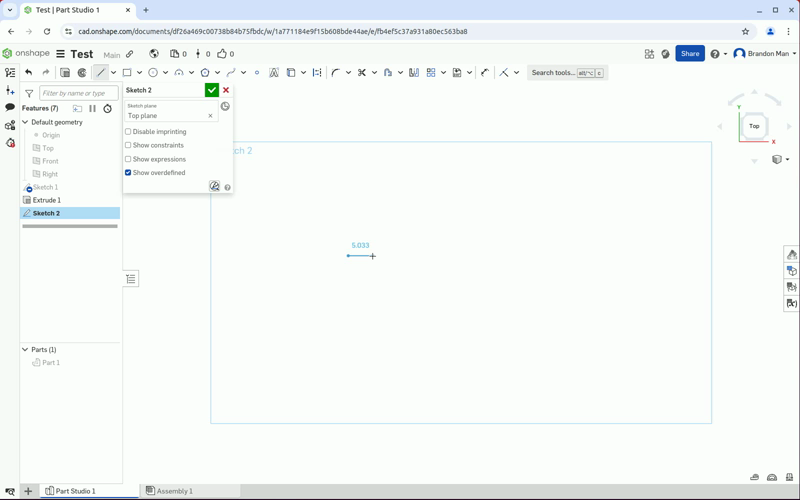
key_up(shift)
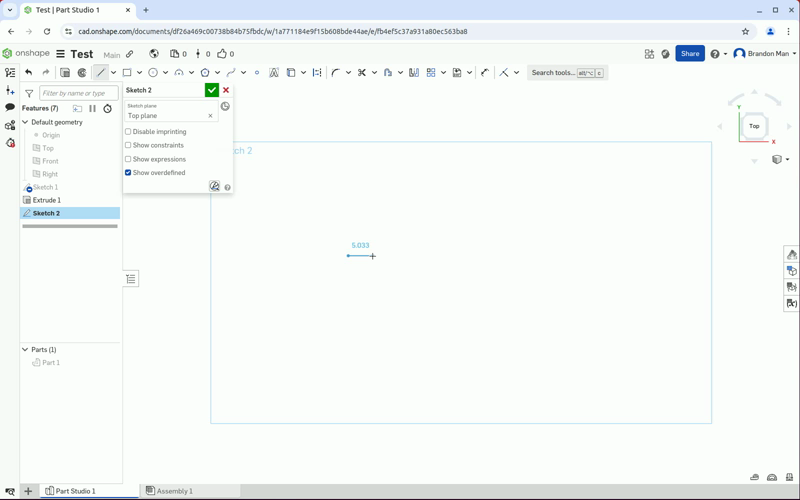
key_down(shift)
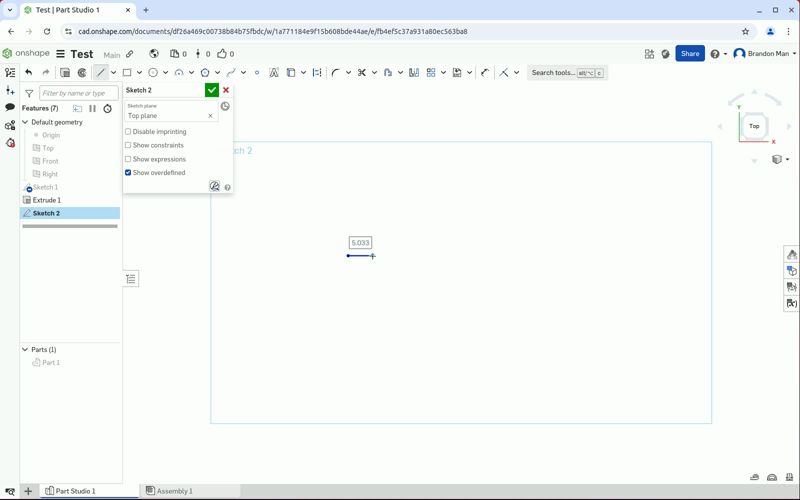
mouse_move(402, 255)
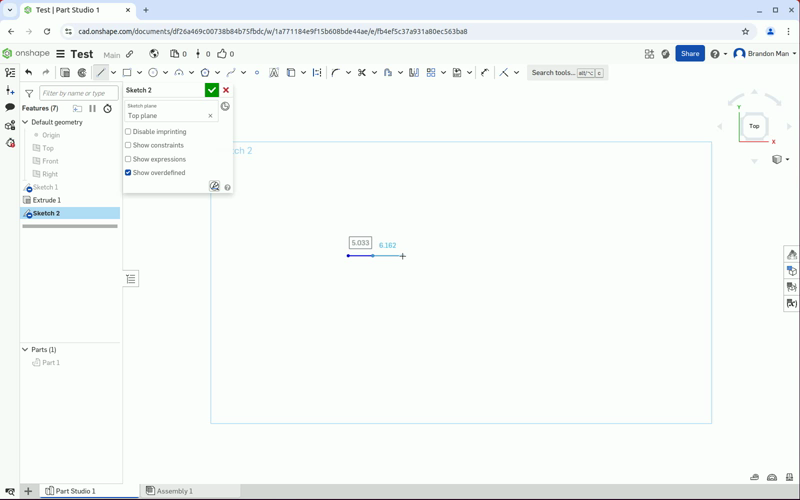
mouse_move(372, 231)
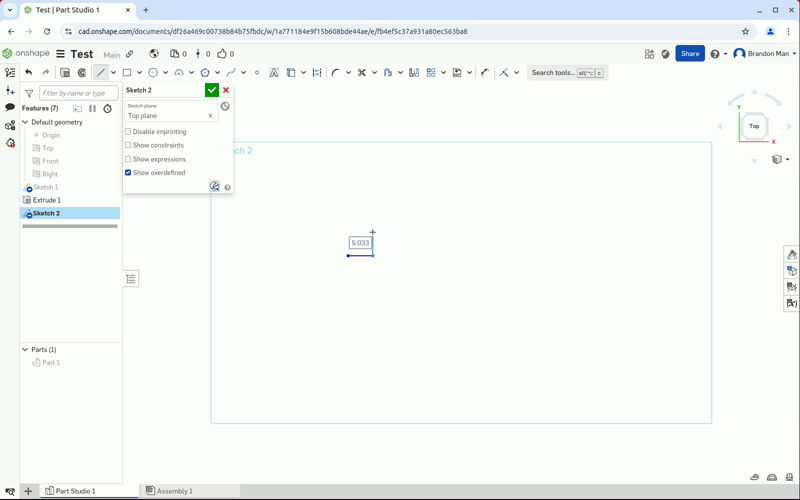
click(372, 231)
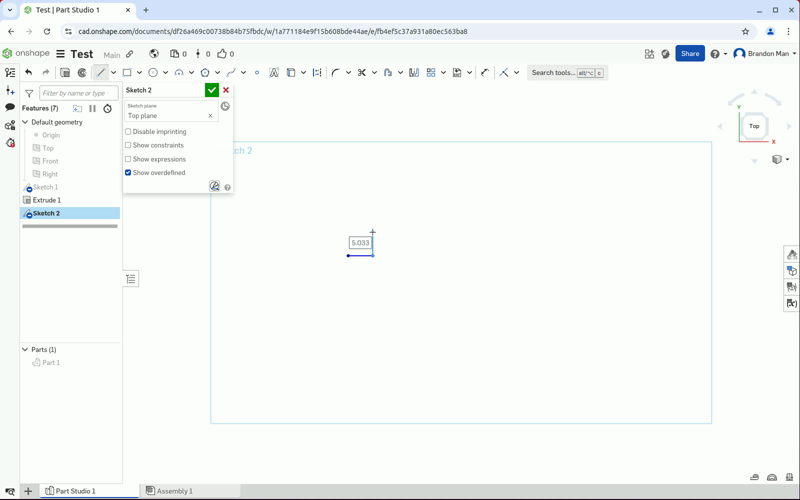
key_up(shift)
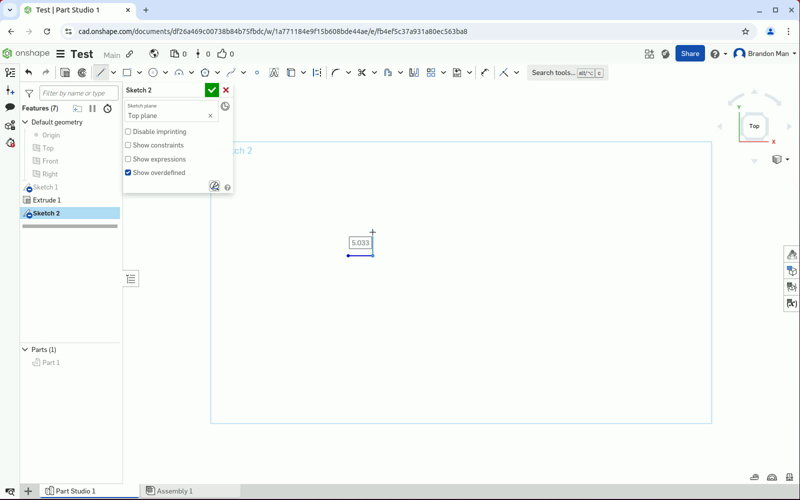
key_down(shift)
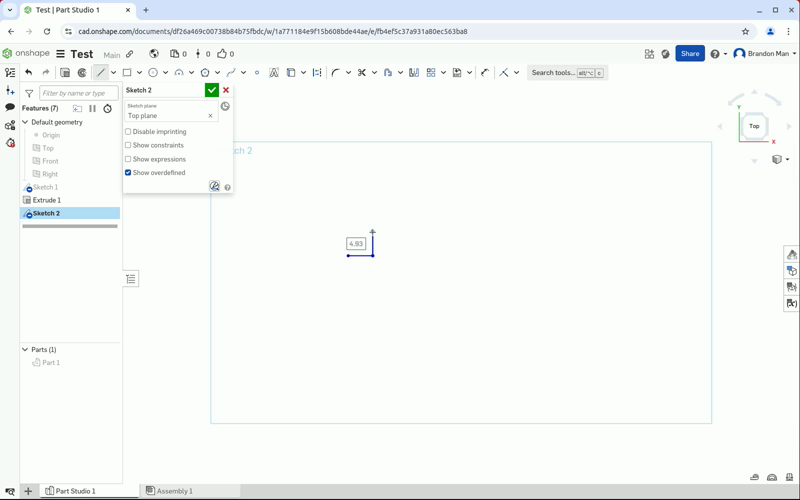
mouse_move(402, 231)
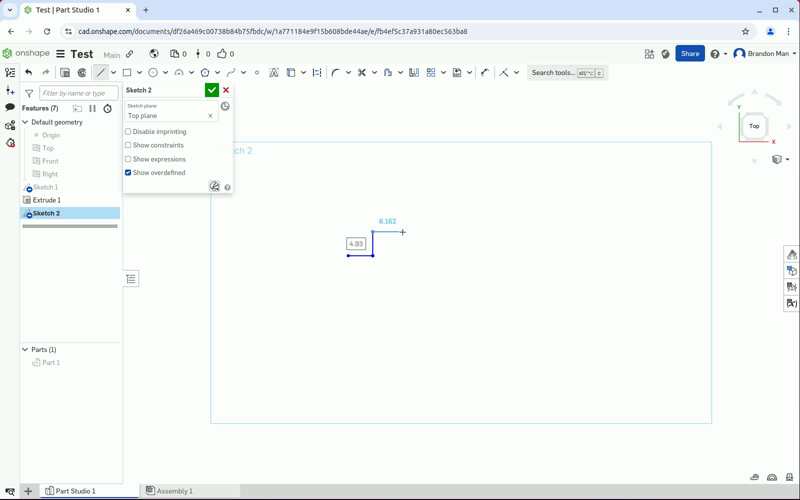
mouse_move(348, 231)
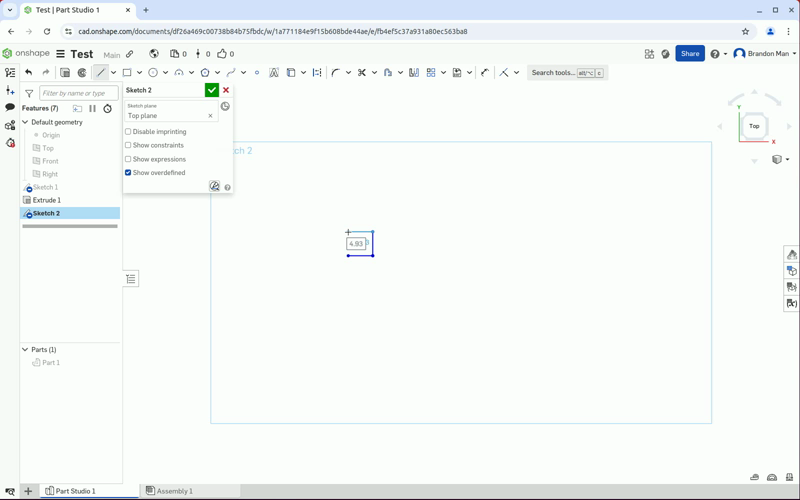
click(348, 231)
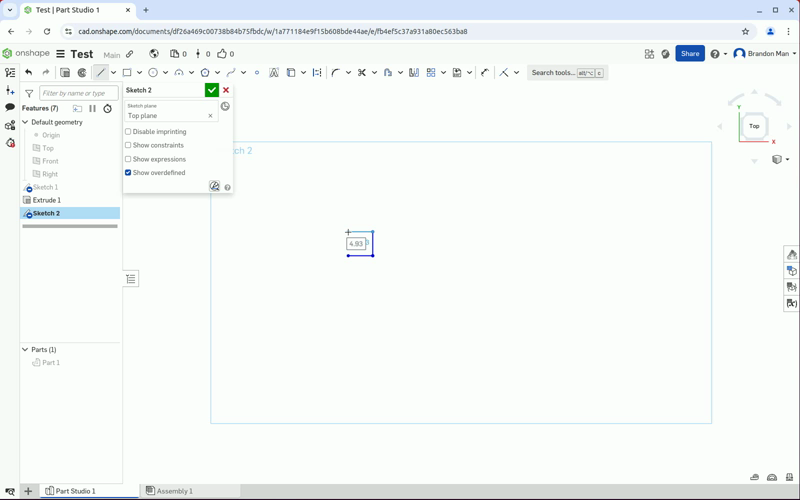
key_up(shift)
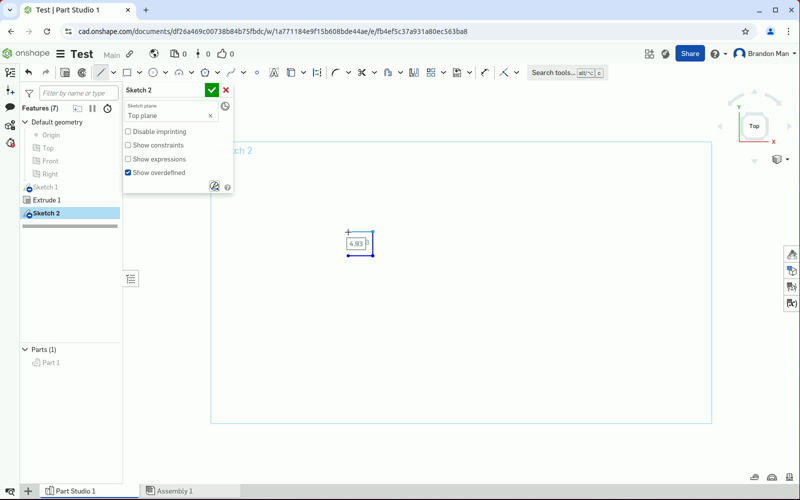
mouse_move(378, 231)
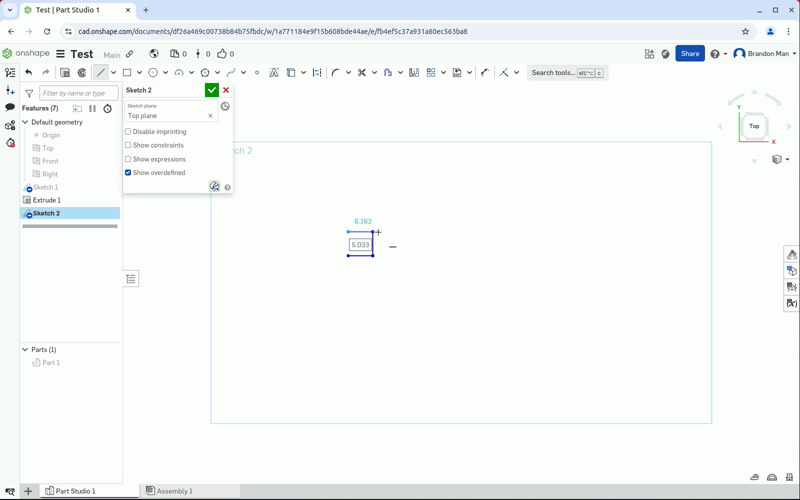
key_down(shift)
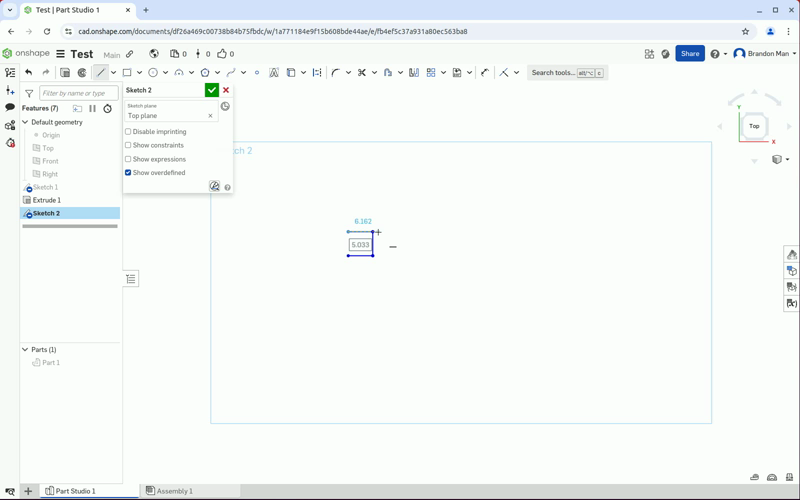
mouse_move(348, 255)
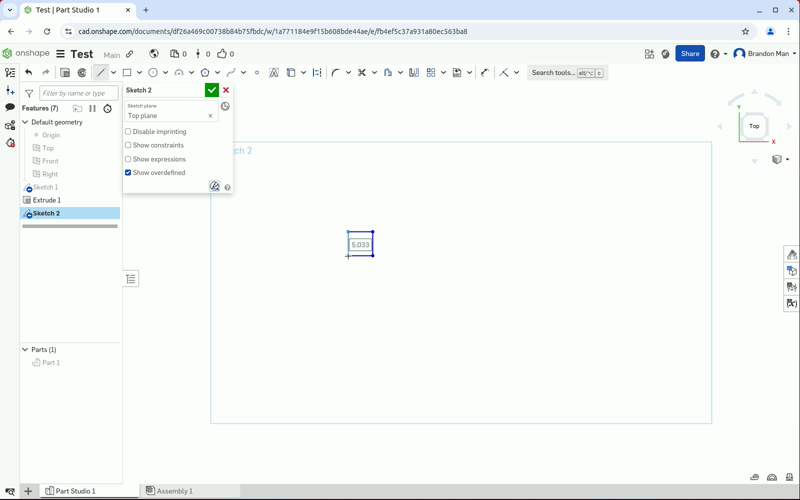
key_up(shift)
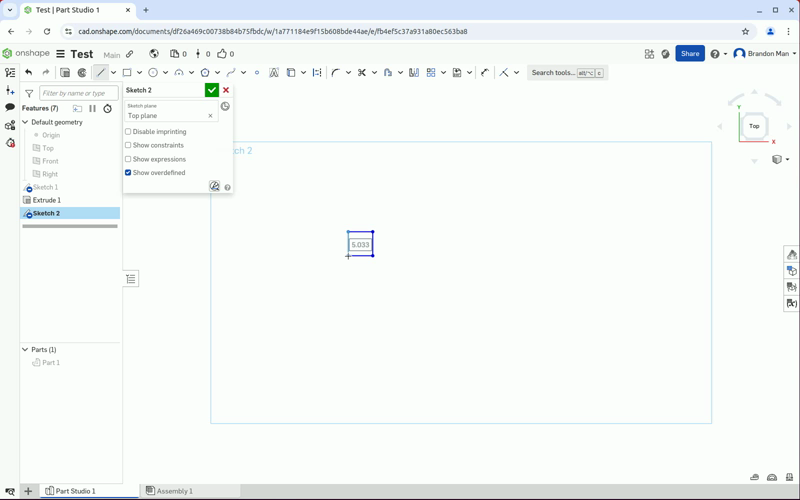
click(348, 255)
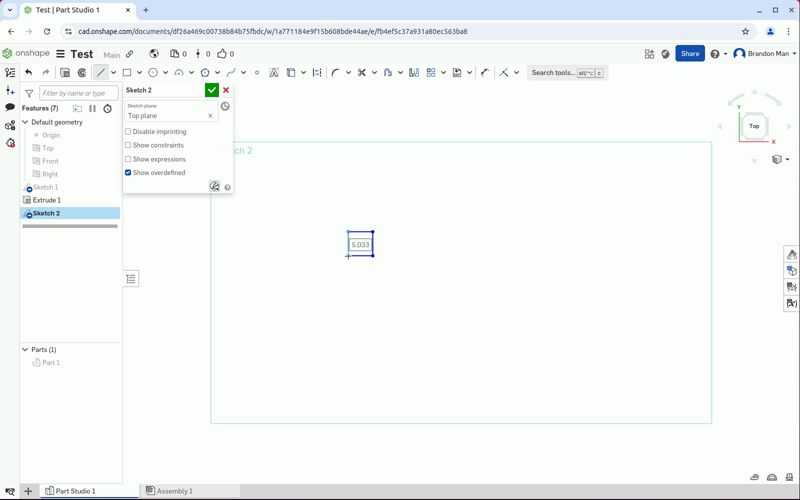
key(esc)
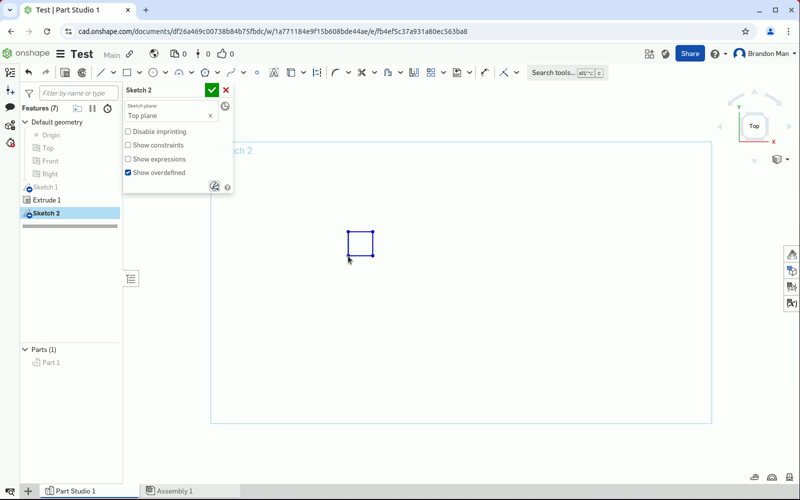
mouse_move(353, 253)
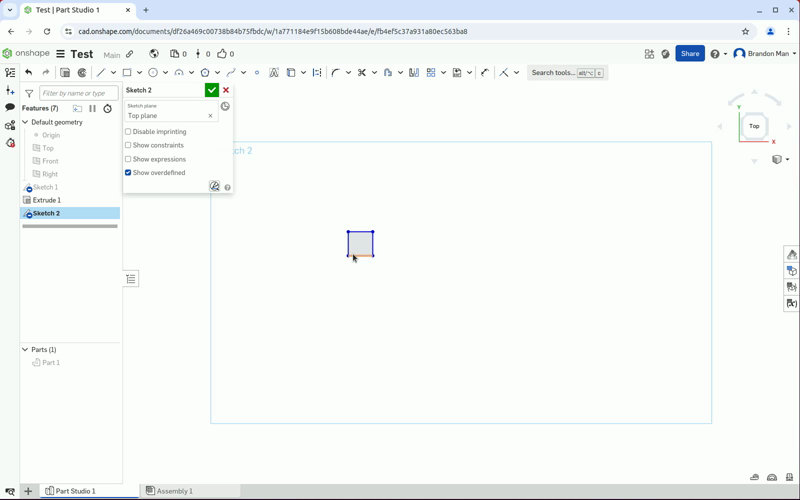
scroll(6)
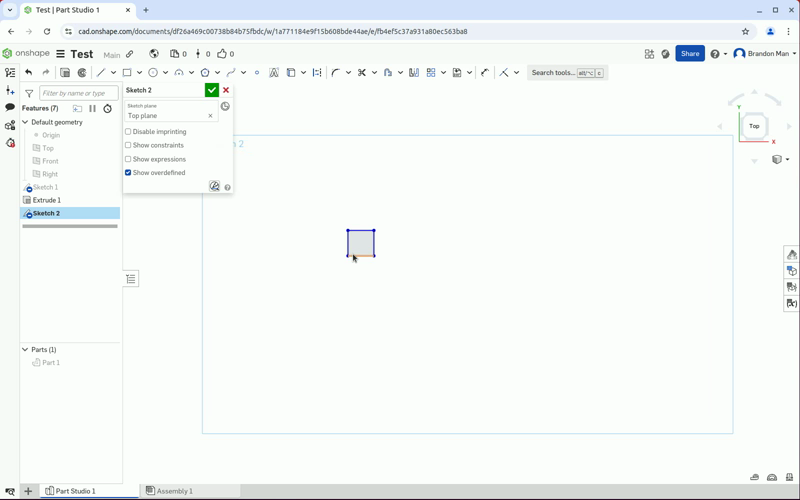
scroll(6)
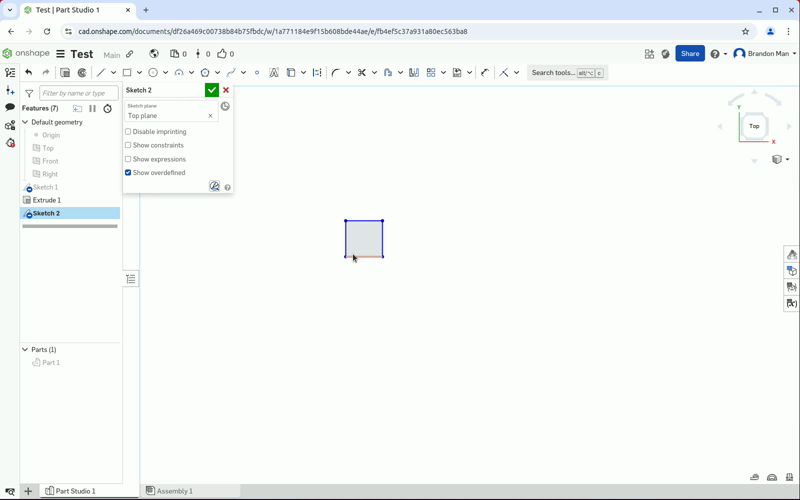
scroll(6)
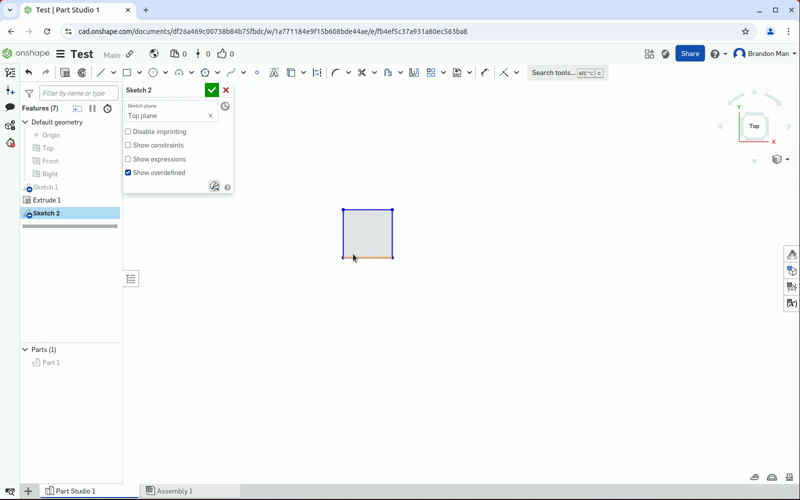
scroll(6)
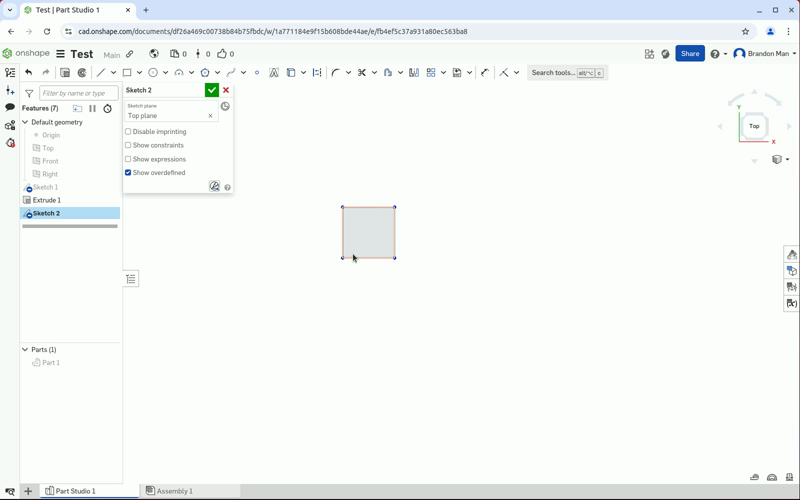
scroll(6)
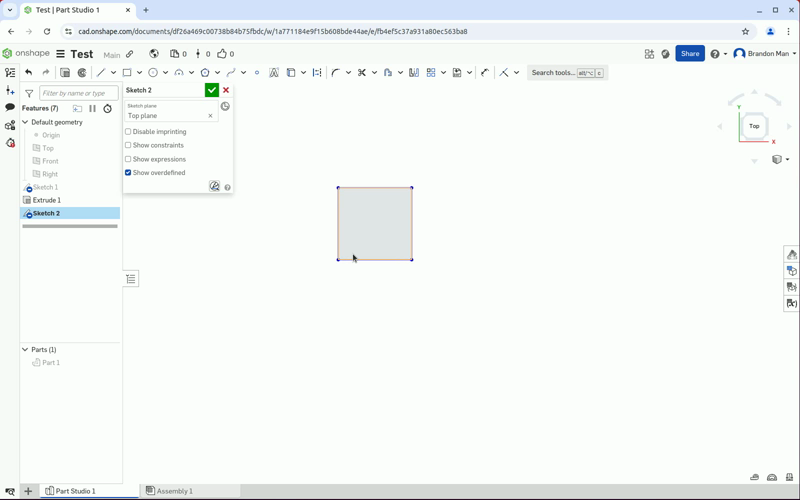
scroll(6)
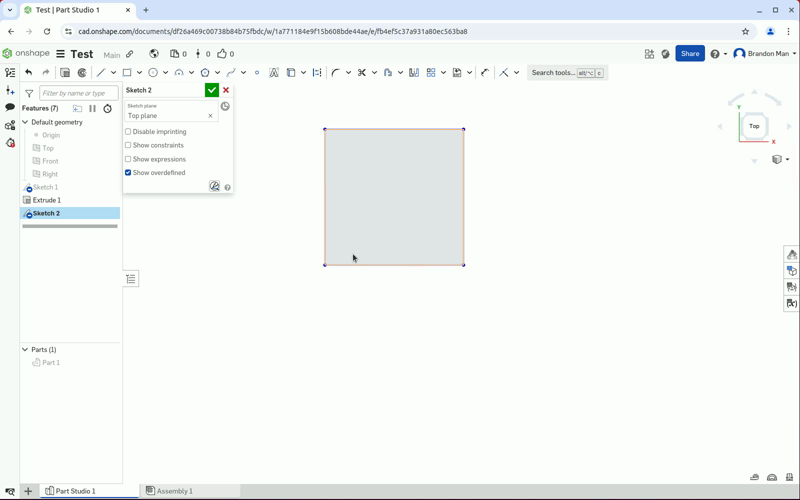
scroll(6)
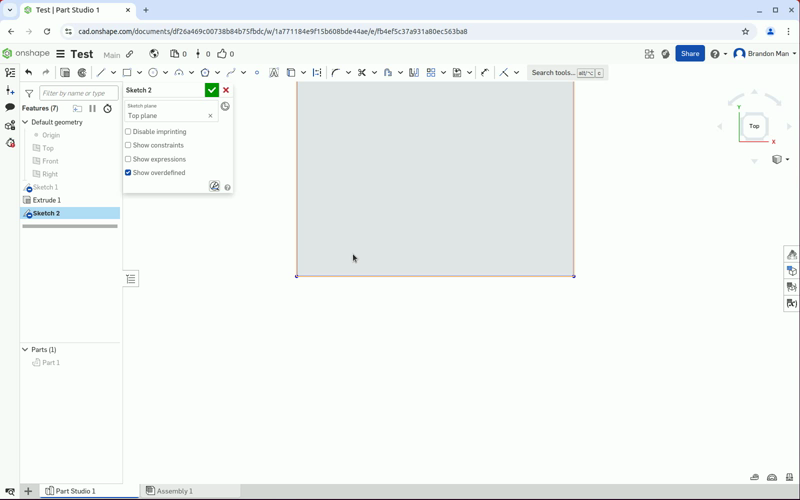
click(353, 253)
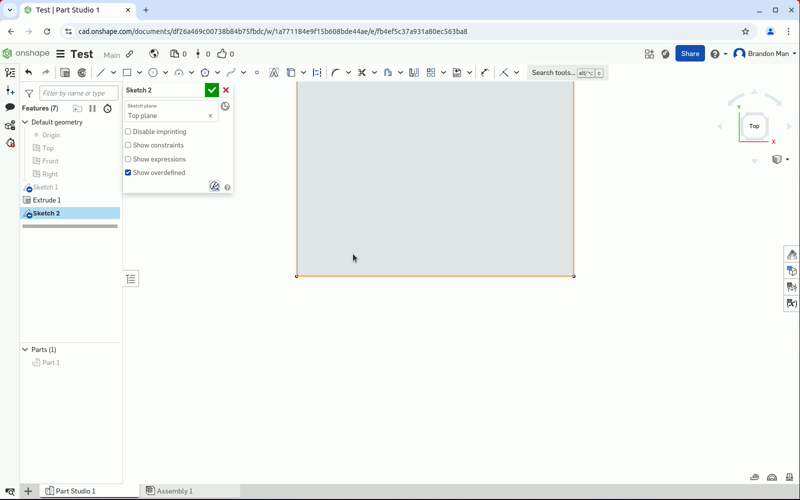
scroll(-6)
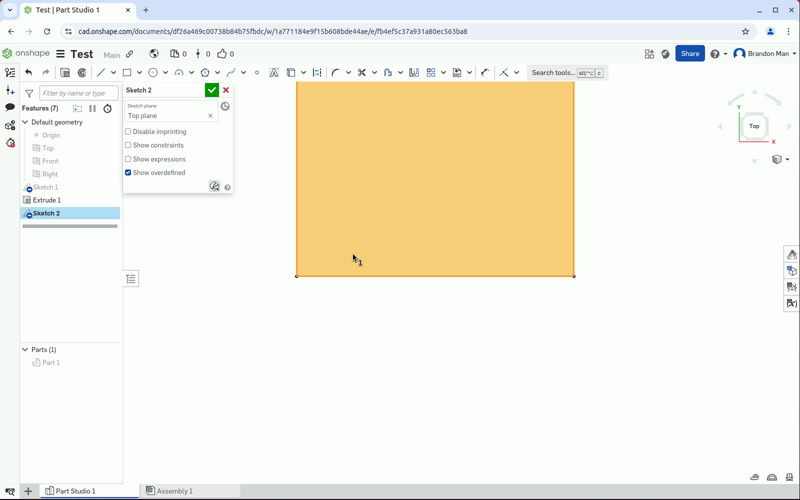
scroll(-6)
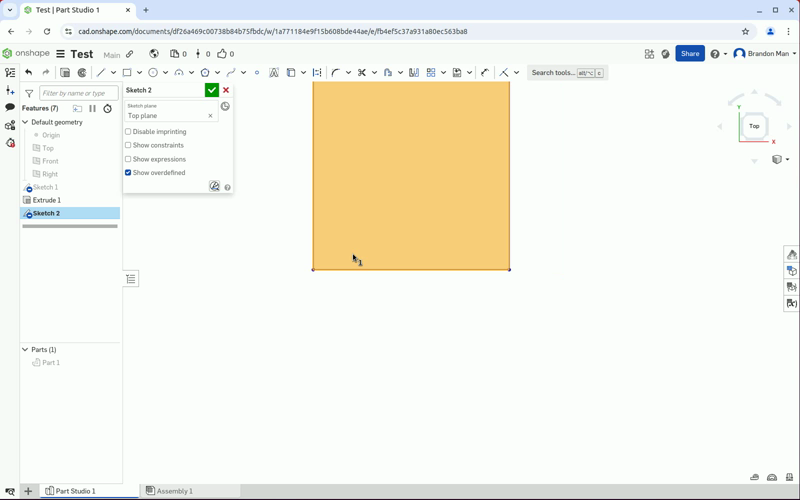
scroll(-6)
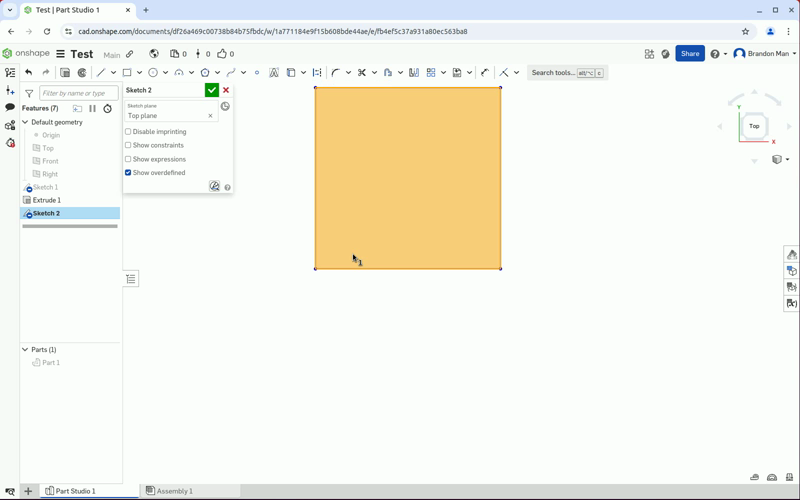
scroll(-6)
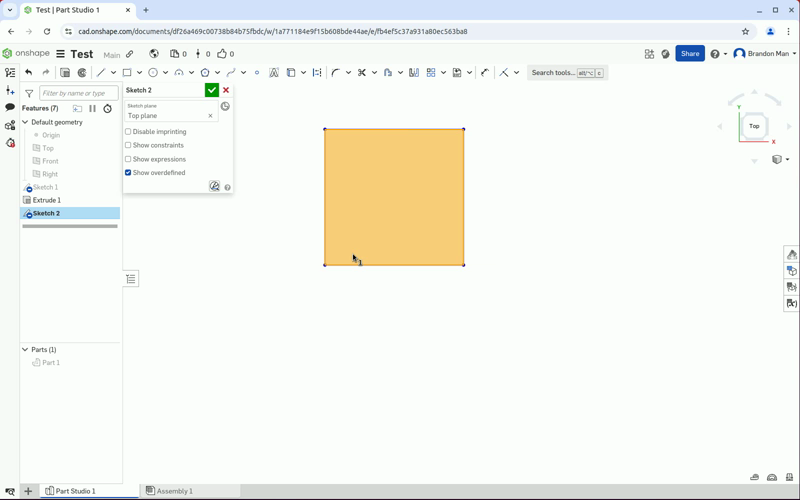
scroll(-6)
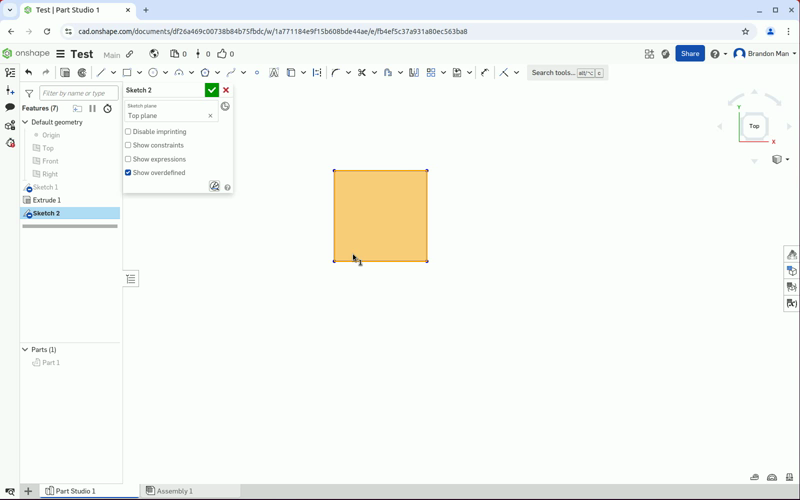
scroll(-6)
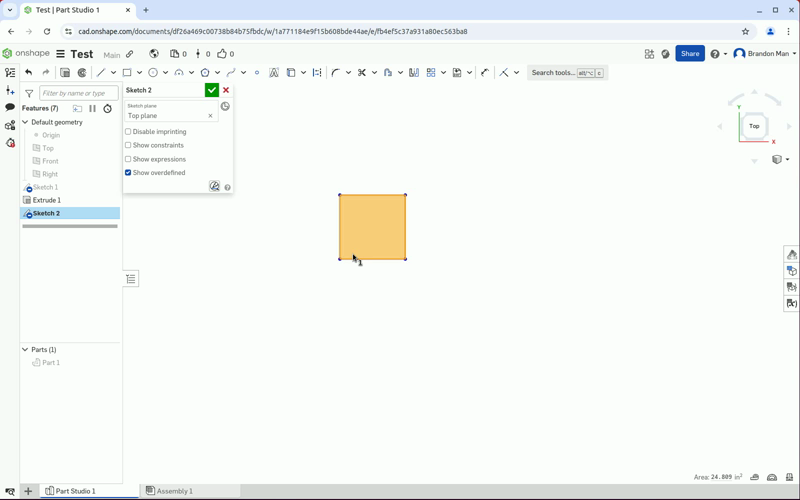
scroll(-6)
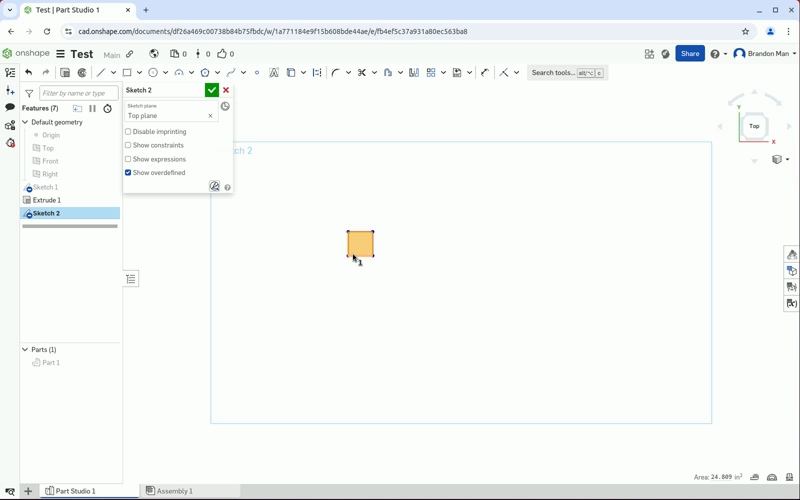
mouse_move(73, 352)
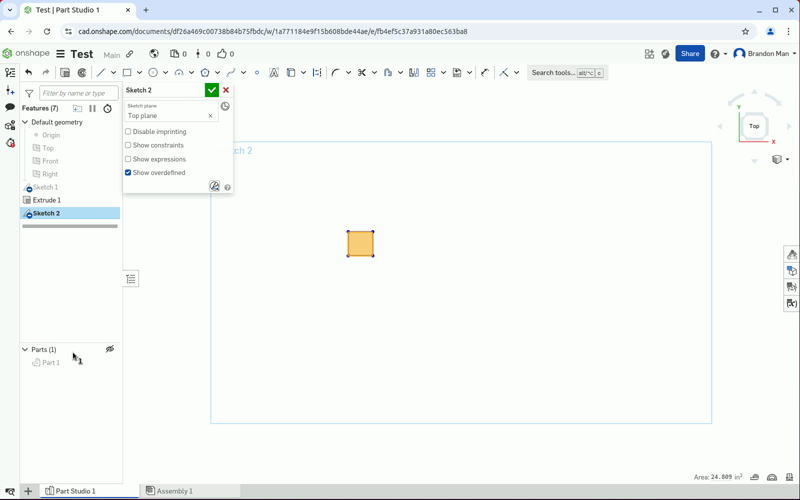
key(shift+y)
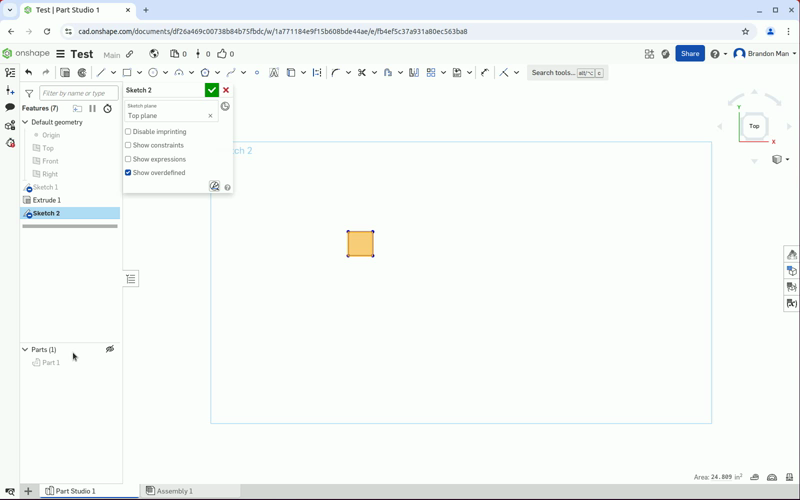
key(shift+e)
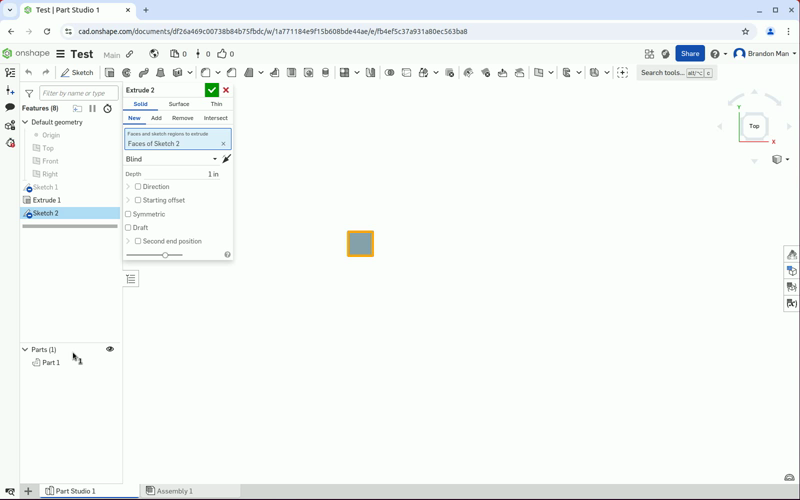
mouse_move(143, 106)
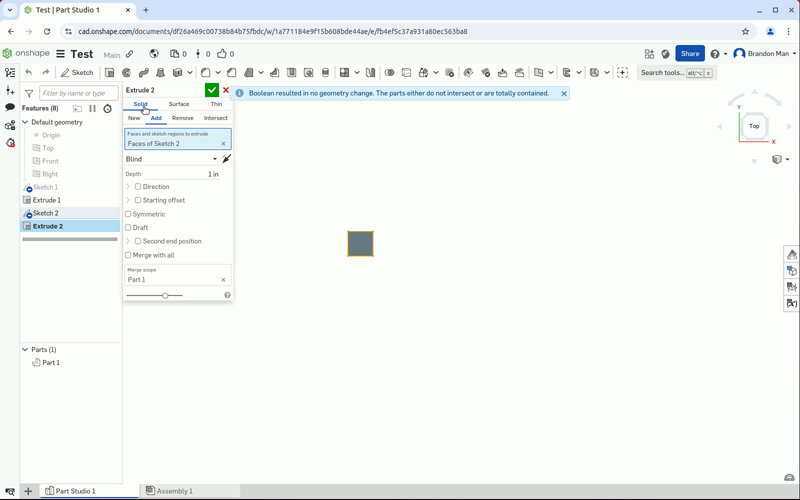
click(143, 106)
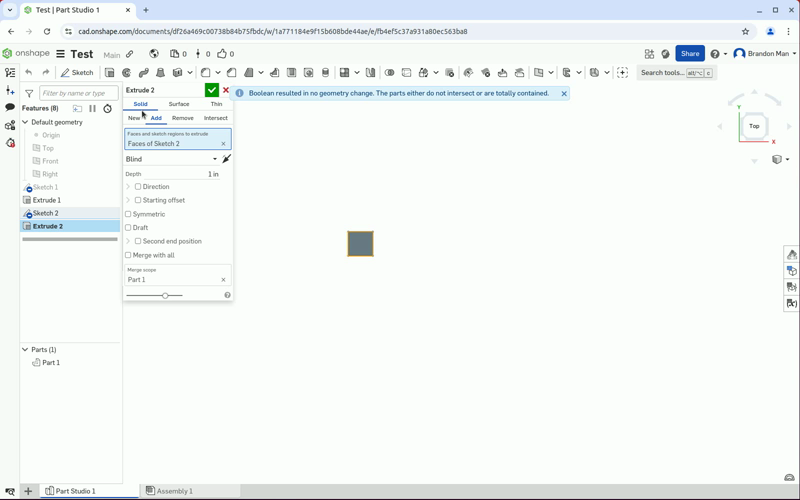
mouse_move(137, 120)
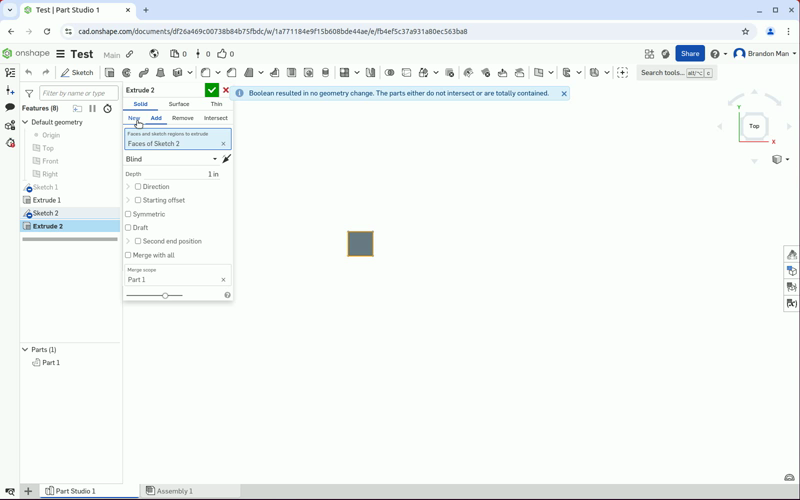
click(137, 120)
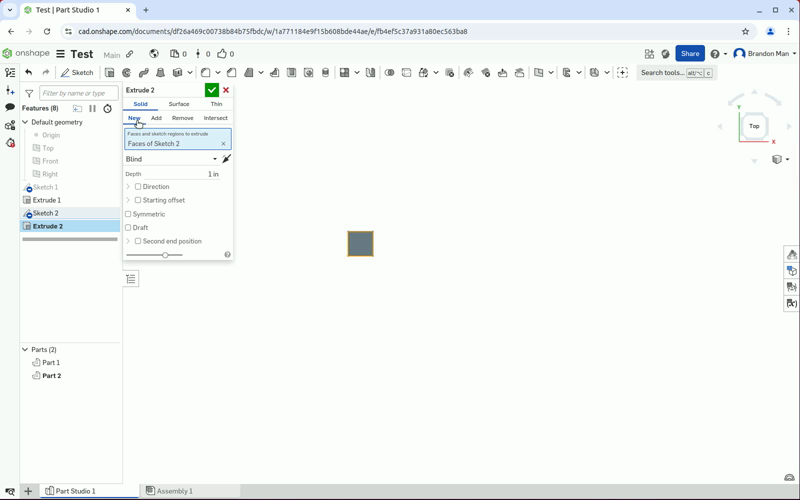
key(tab, 4)
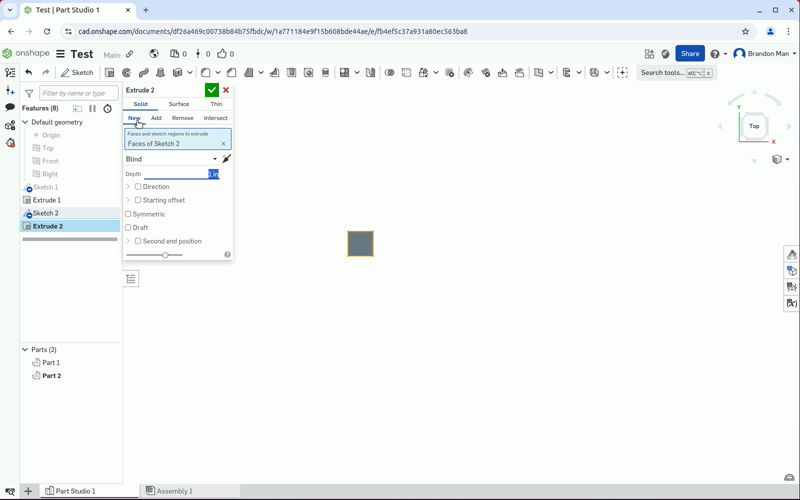
text(4.814)
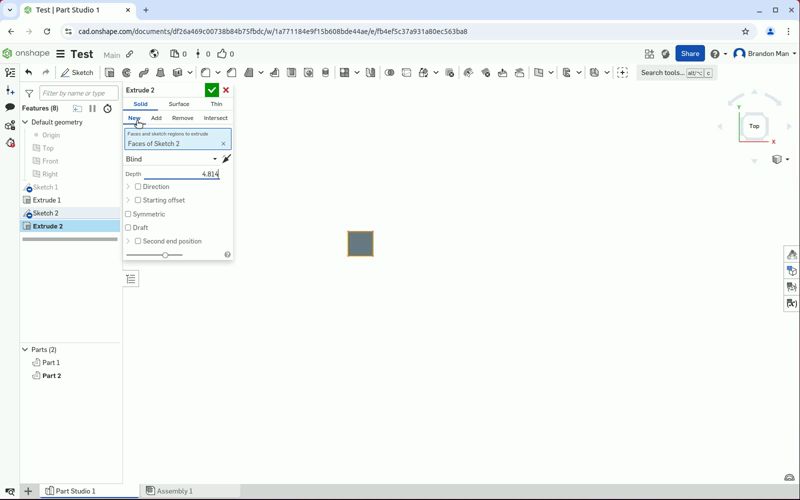
key(enter)
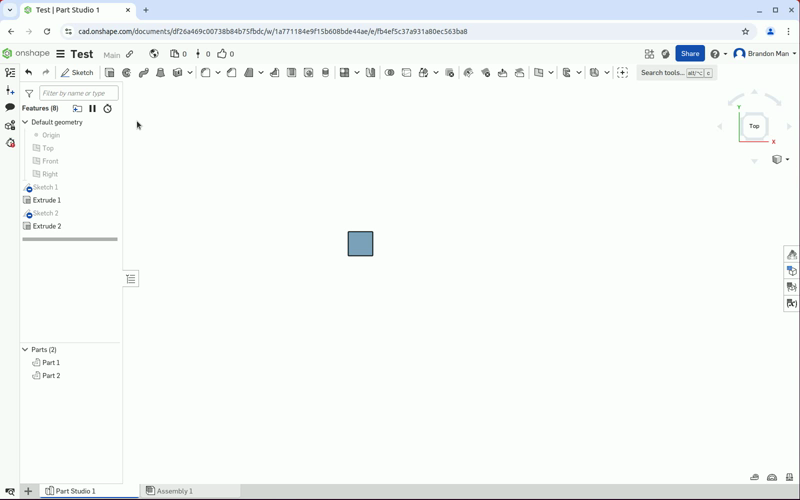
key(shift+h)
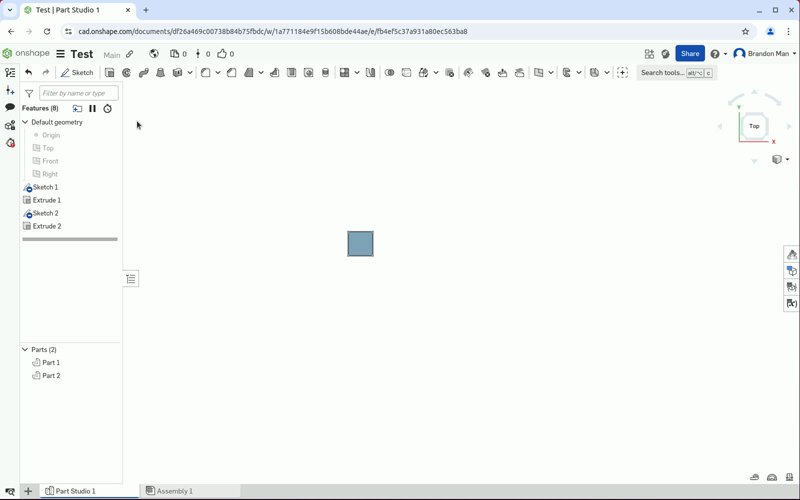
key(shift+h)
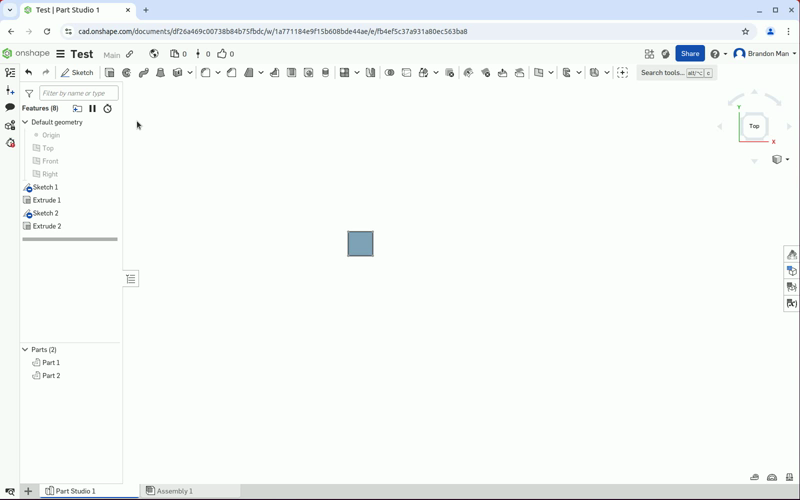
key(shift+7)
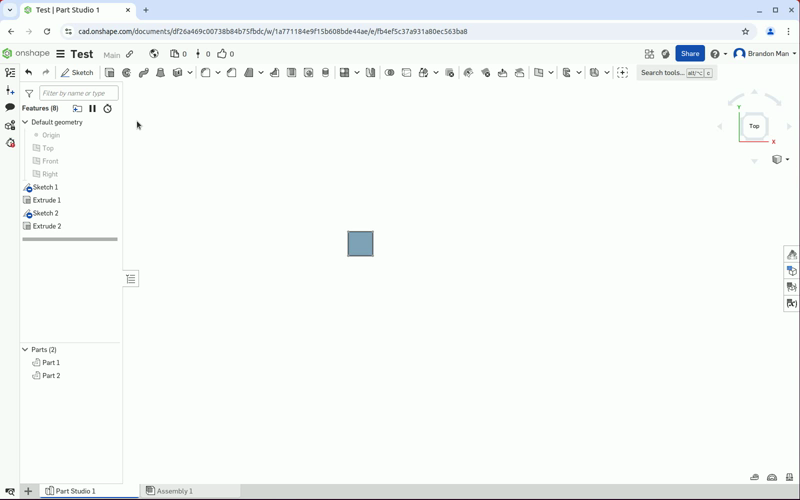
key(up, 3)
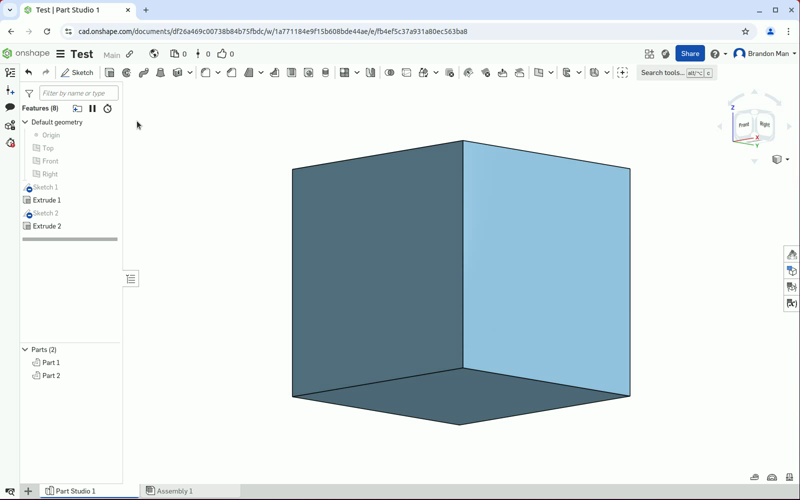
key(left, 3)
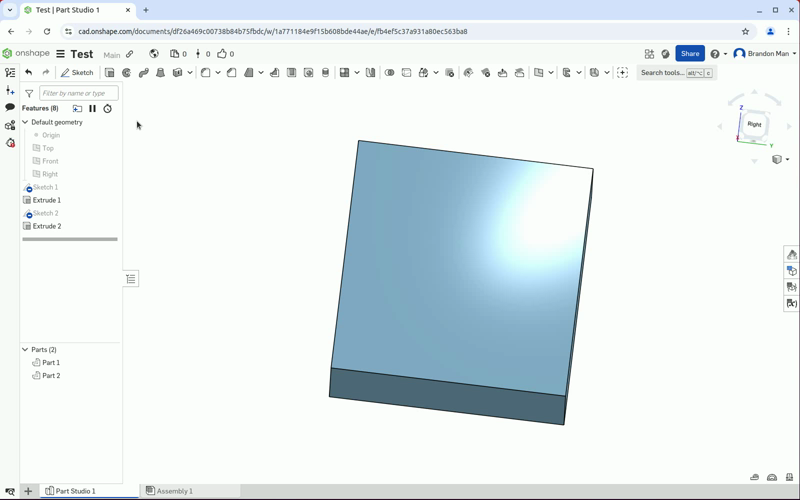
key(right, 3)
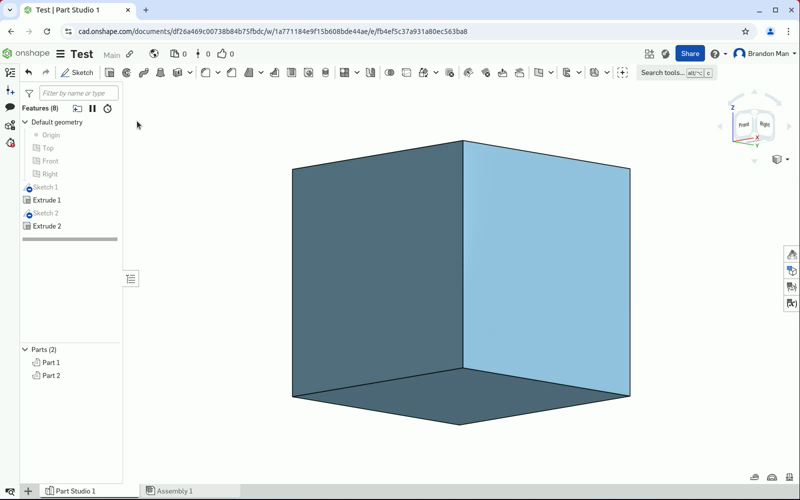
key(down, 3)
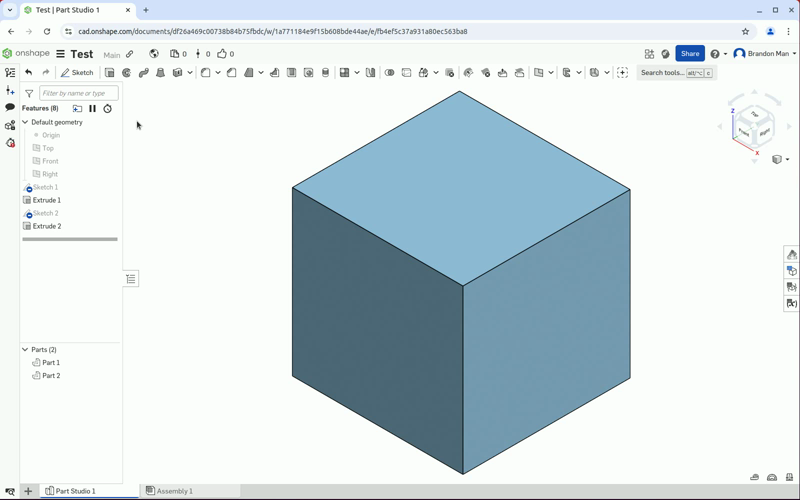
mouse_move(73, 189)
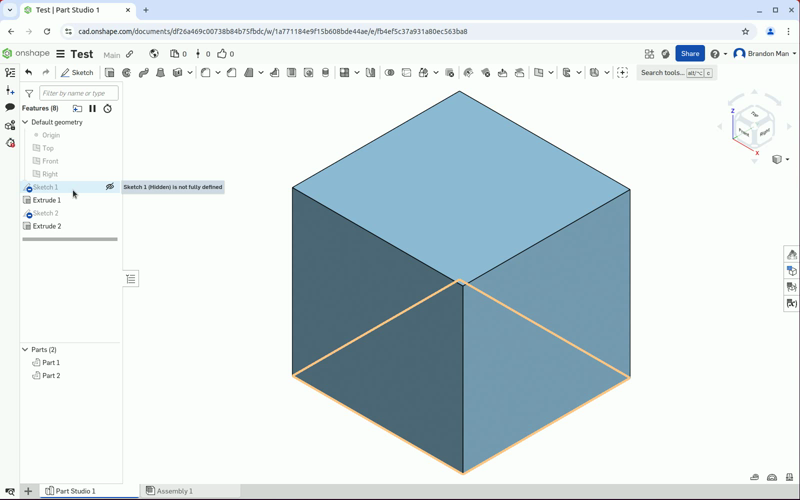
click(73, 189)